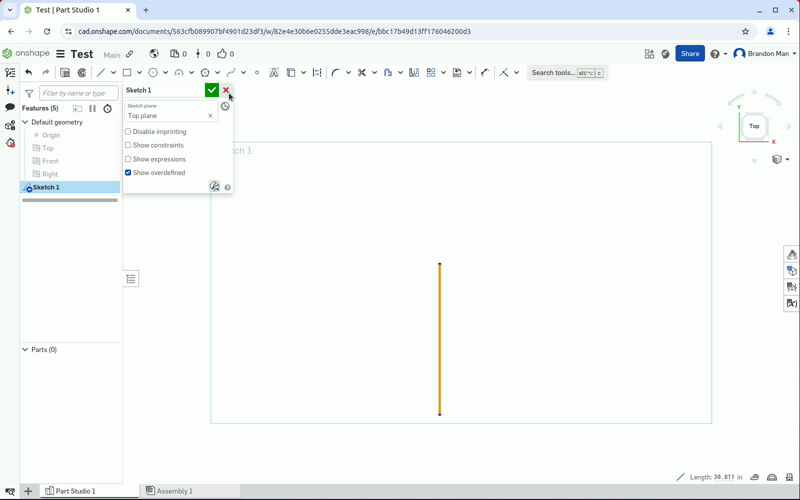
key(shift+h)
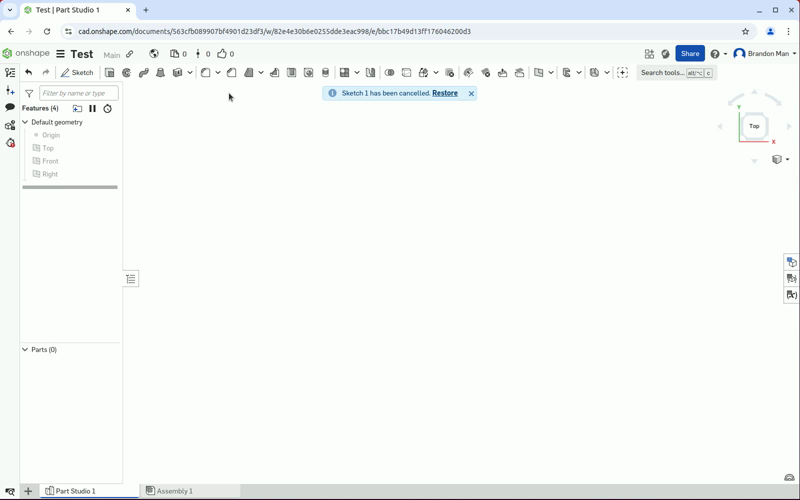
mouse_move(73, 352)
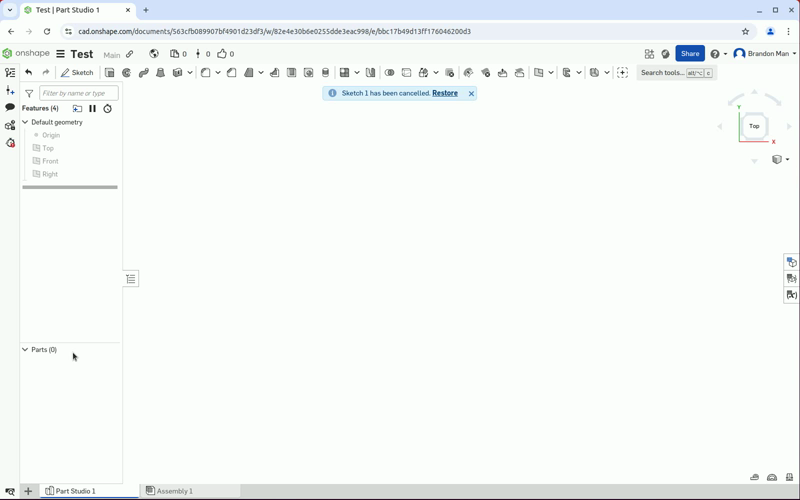
key(y)
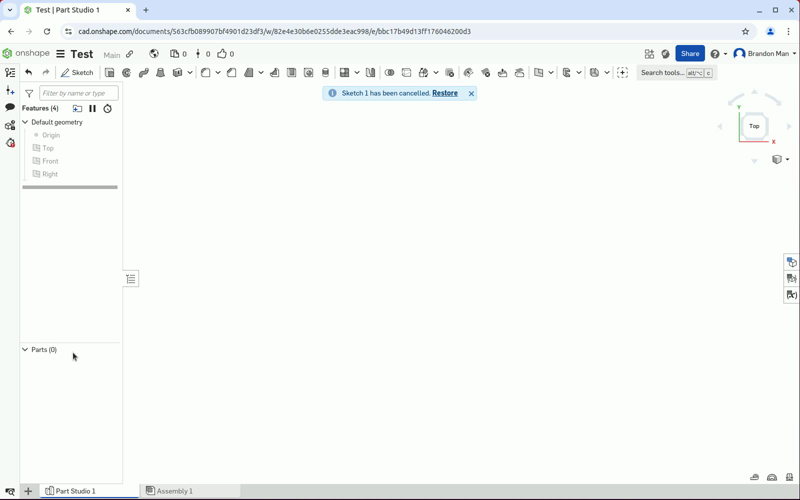
key(shift+p)
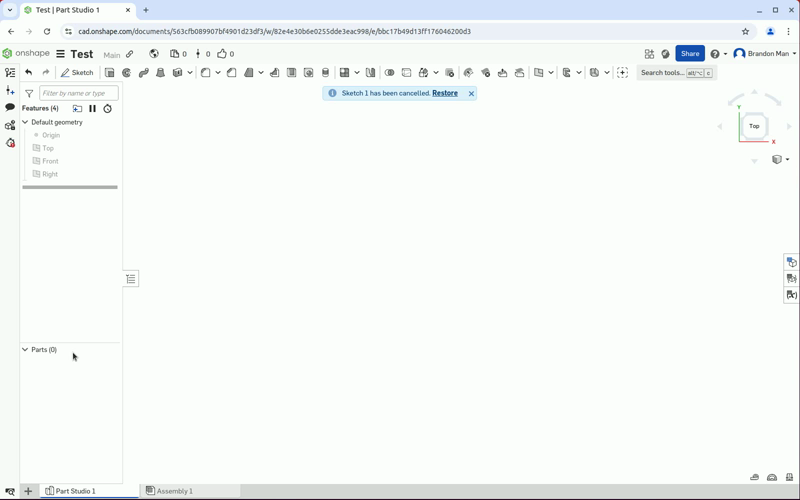
key(space)
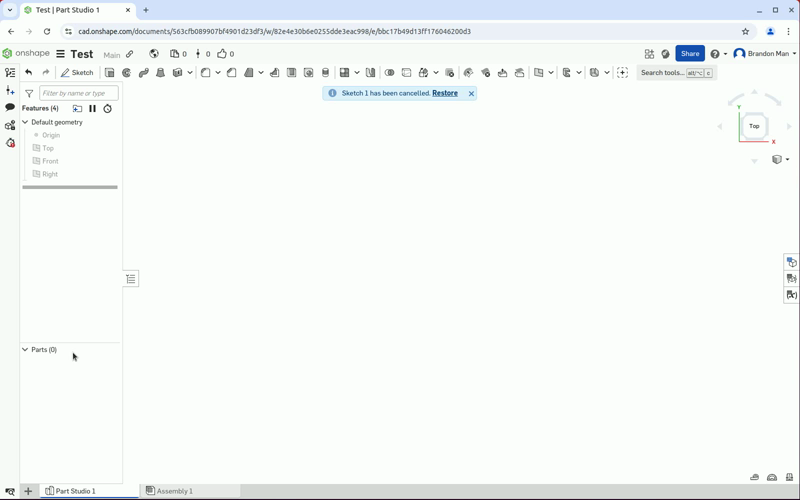
key_down(shift)
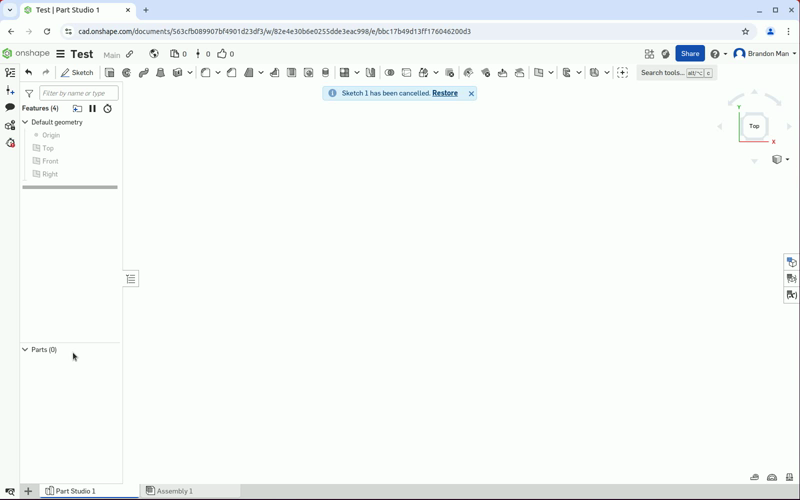
key(up)
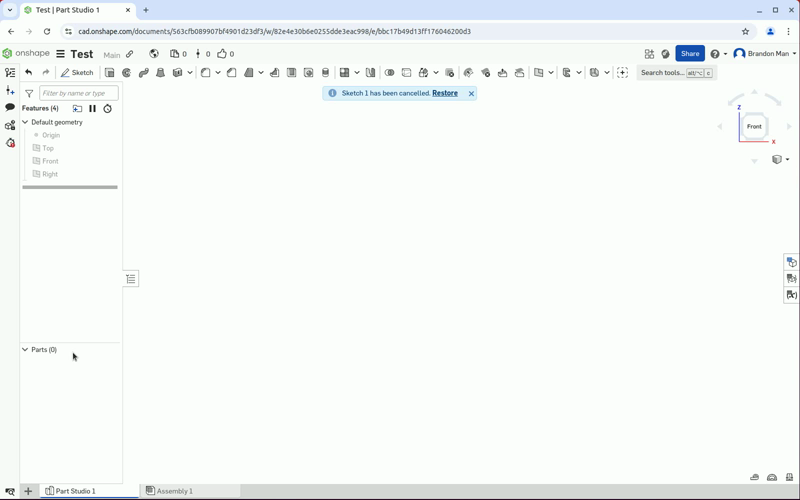
key_up(shift)
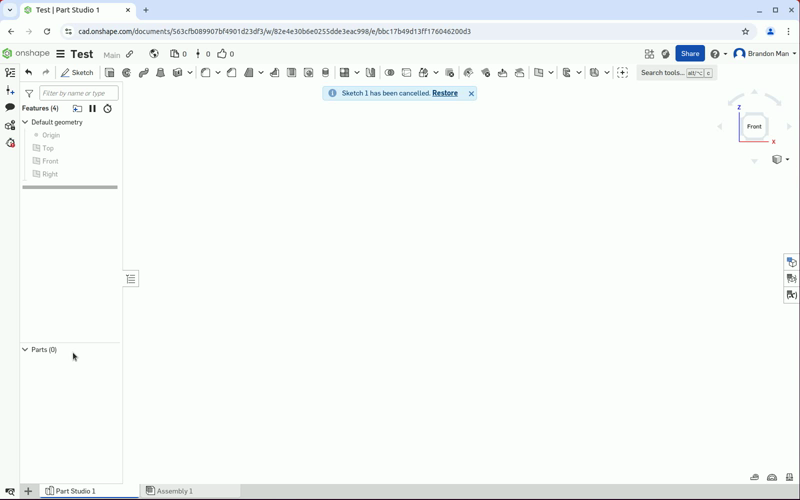
mouse_move(73, 352)
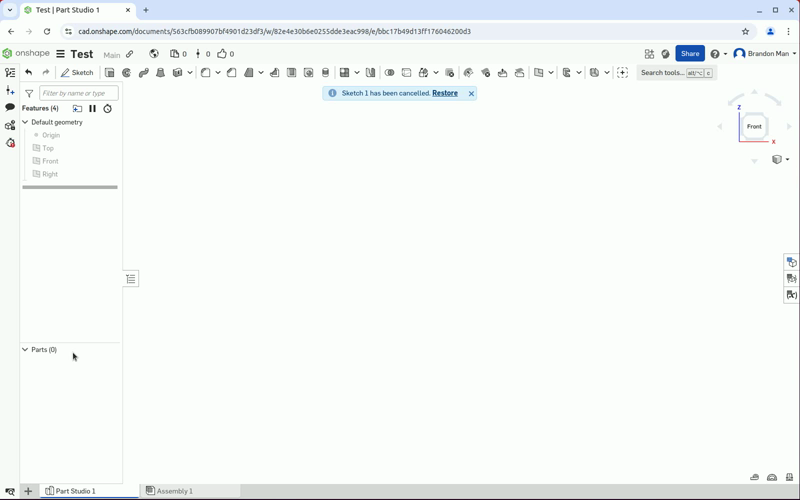
key(shift+y)
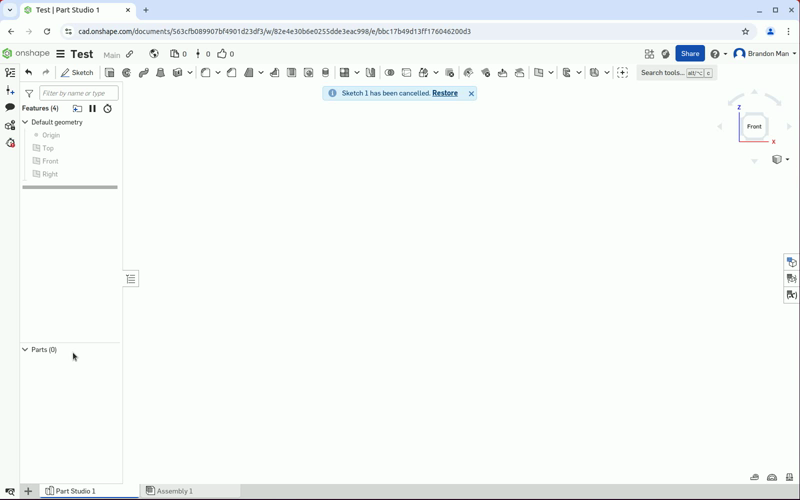
key(shift+s)
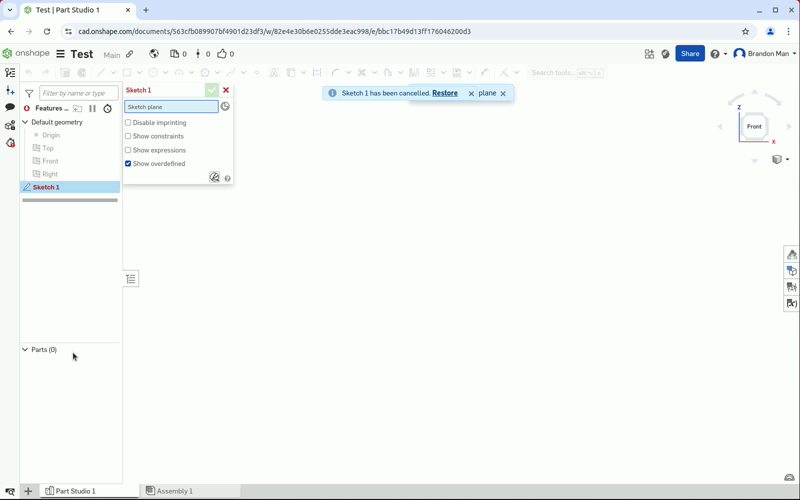
mouse_move(73, 163)
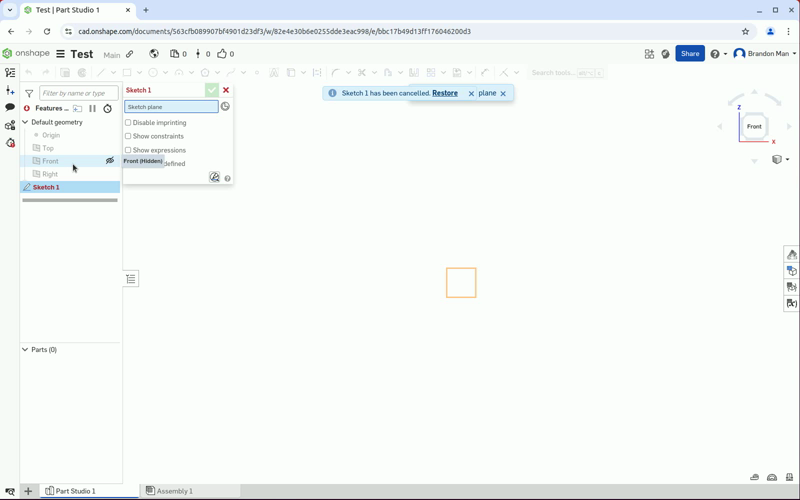
click(73, 163)
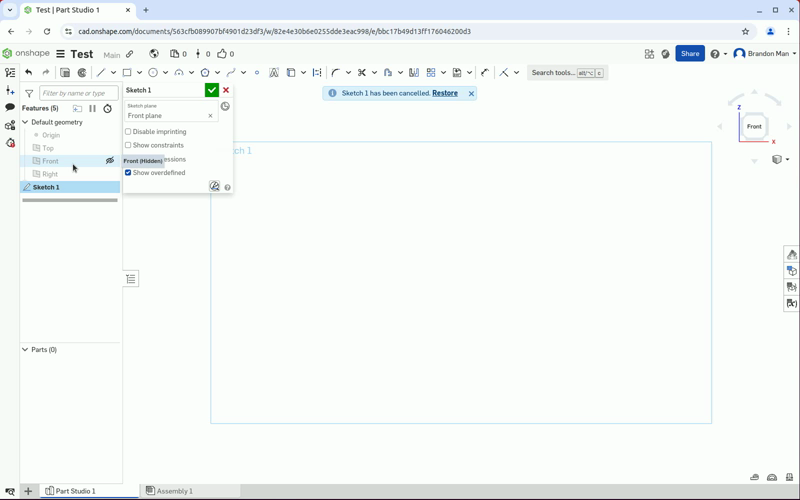
mouse_move(73, 352)
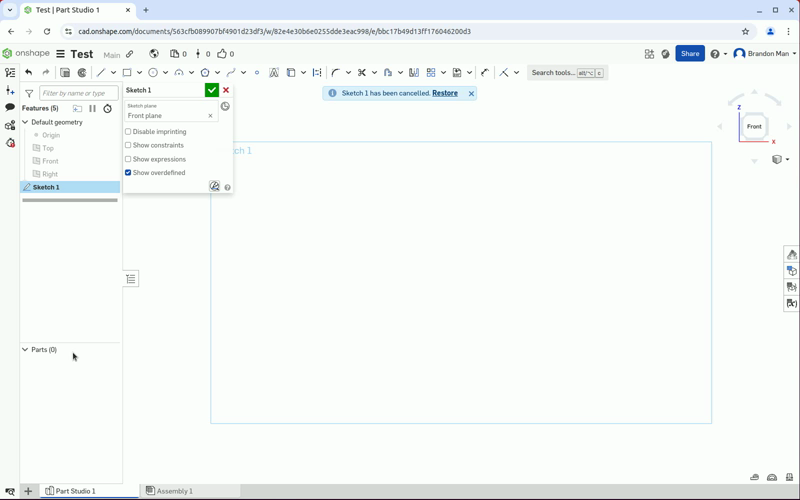
key(y)
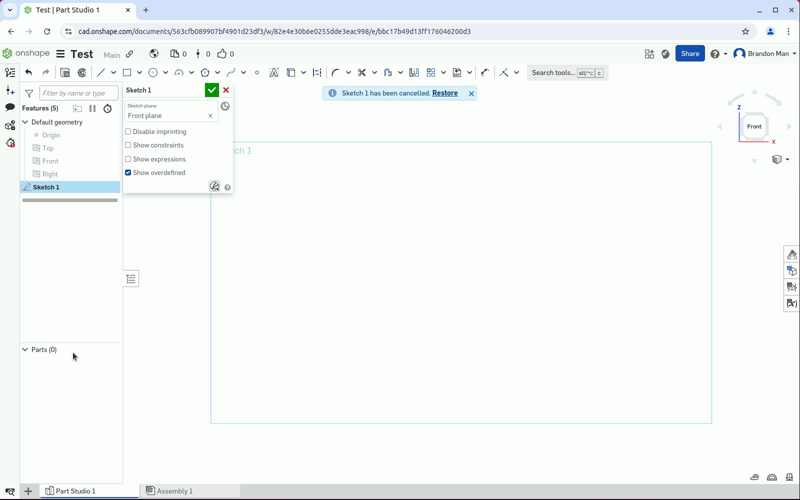
key(l)
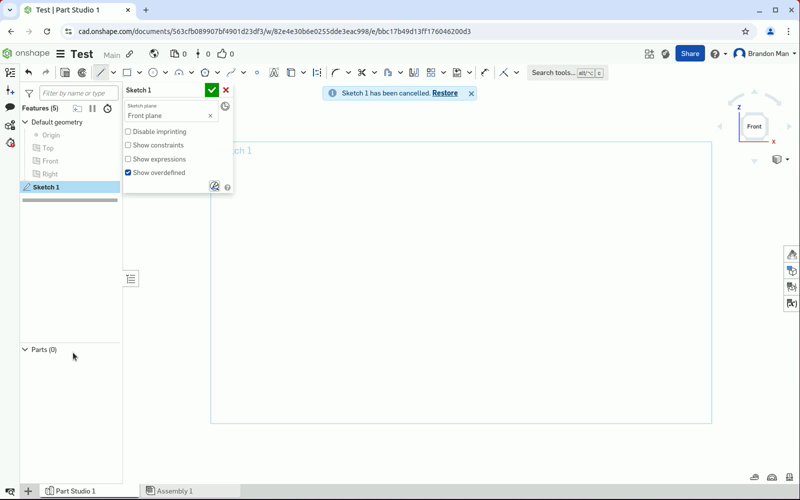
key_down(shift)
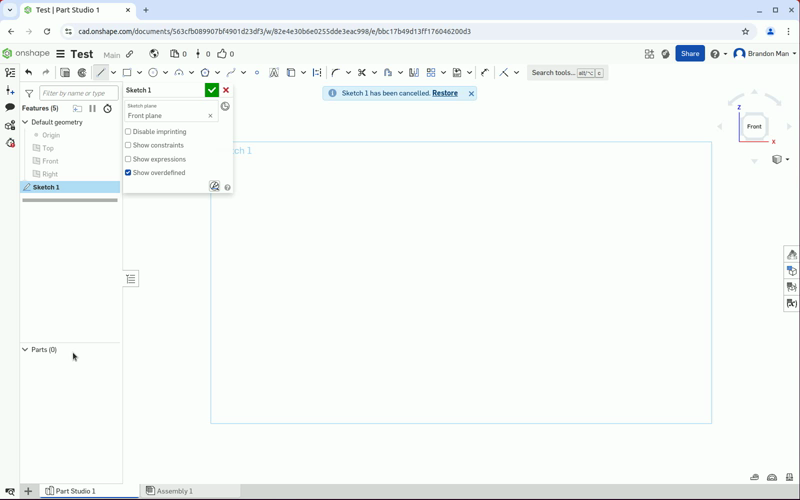
mouse_move(414, 282)
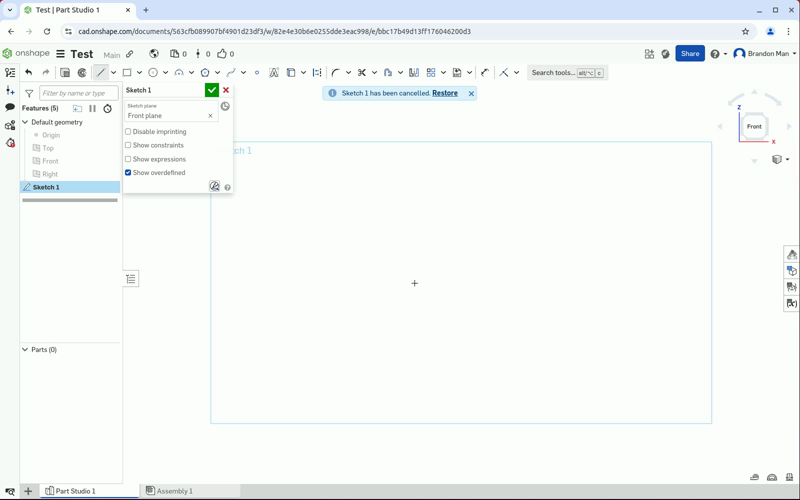
click(414, 282)
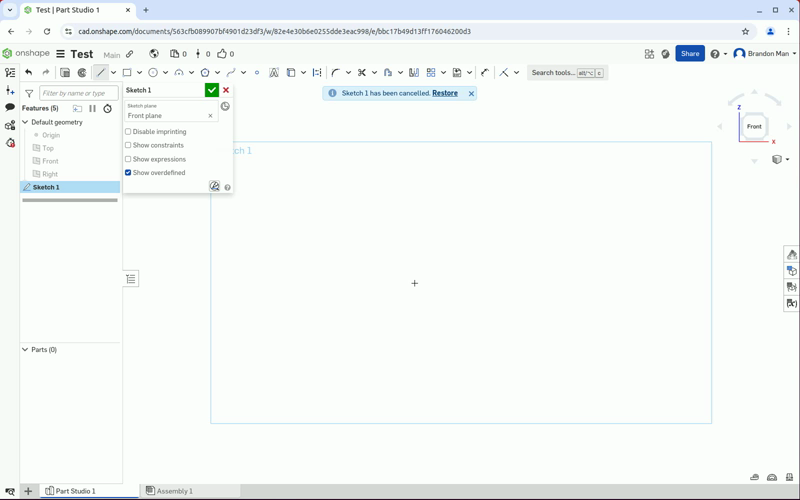
key_up(shift)
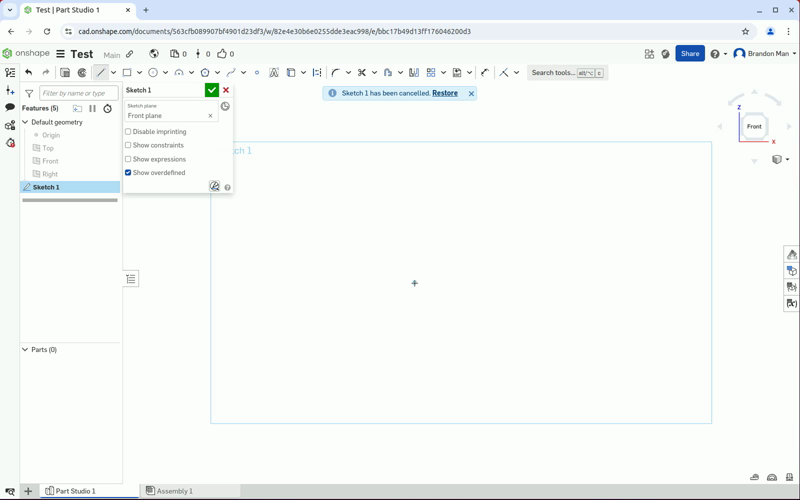
key_down(shift)
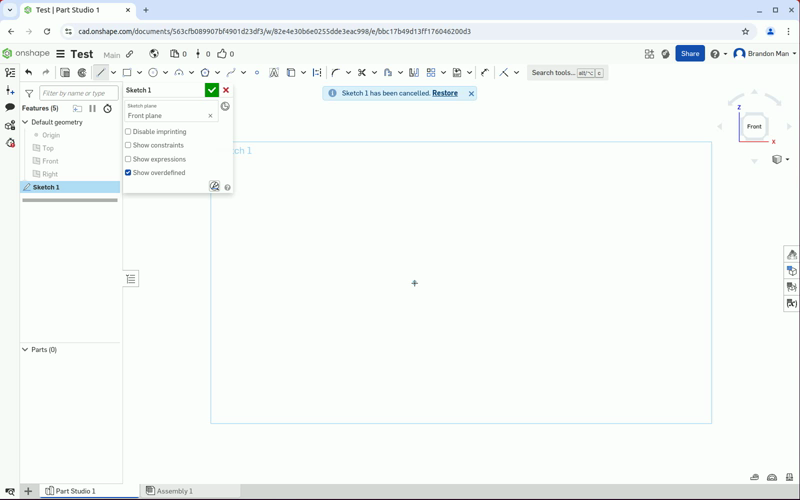
mouse_move(509, 282)
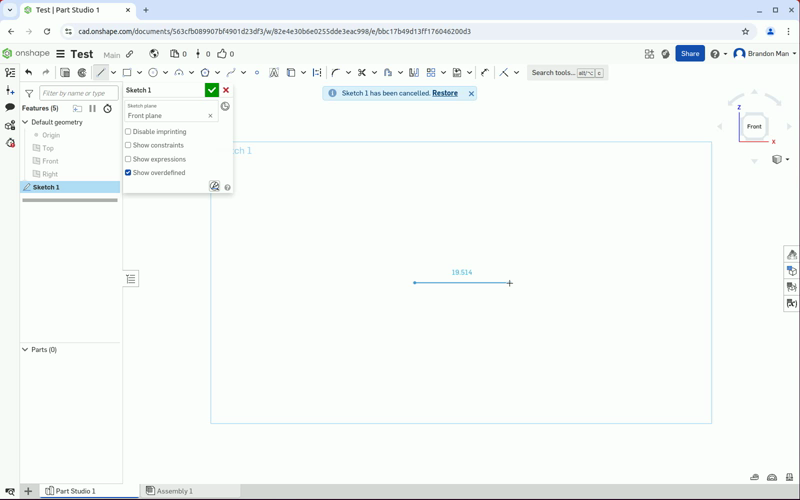
click(509, 282)
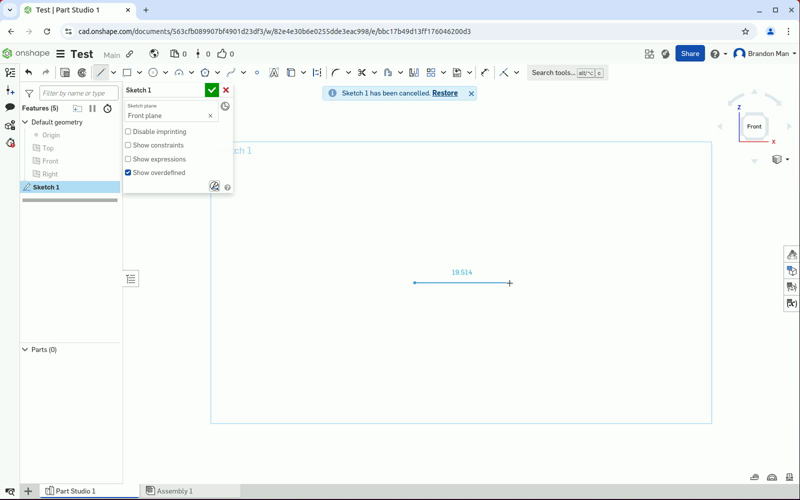
key_up(shift)
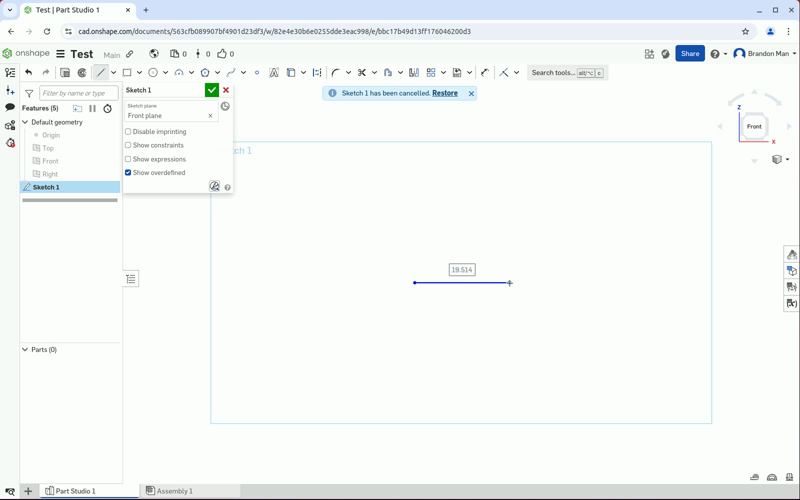
key_down(shift)
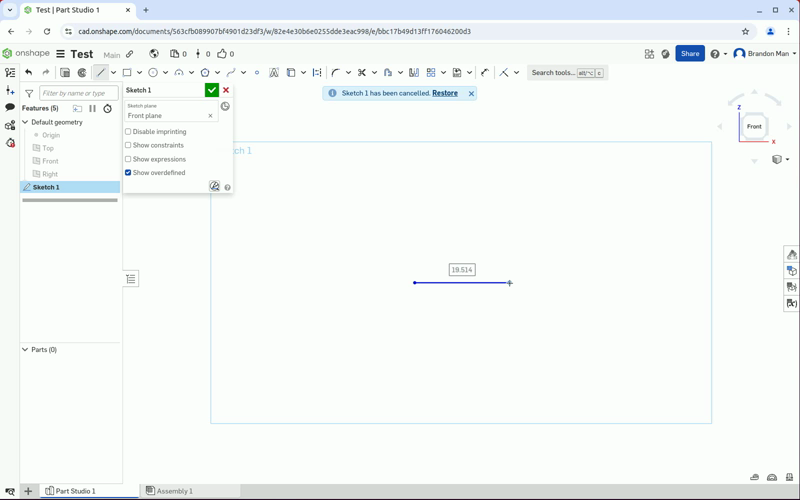
mouse_move(509, 170)
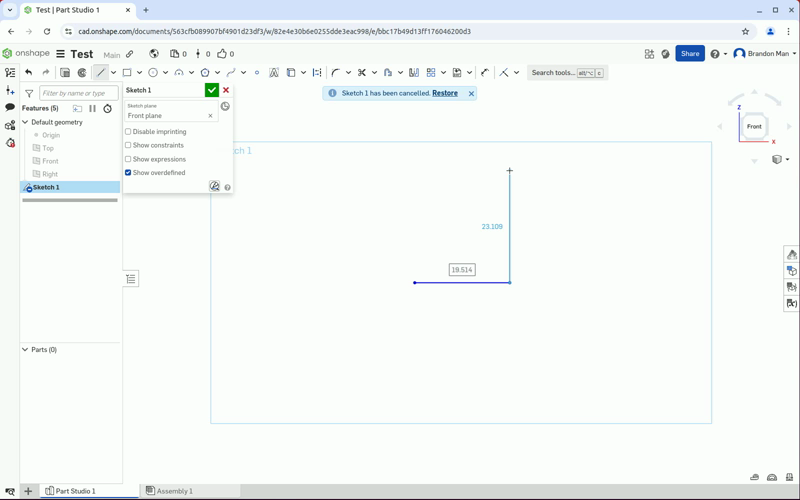
click(509, 170)
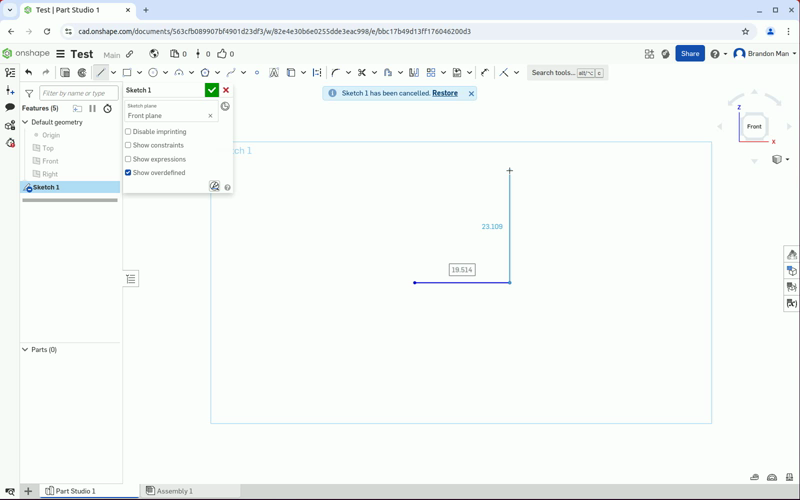
key_up(shift)
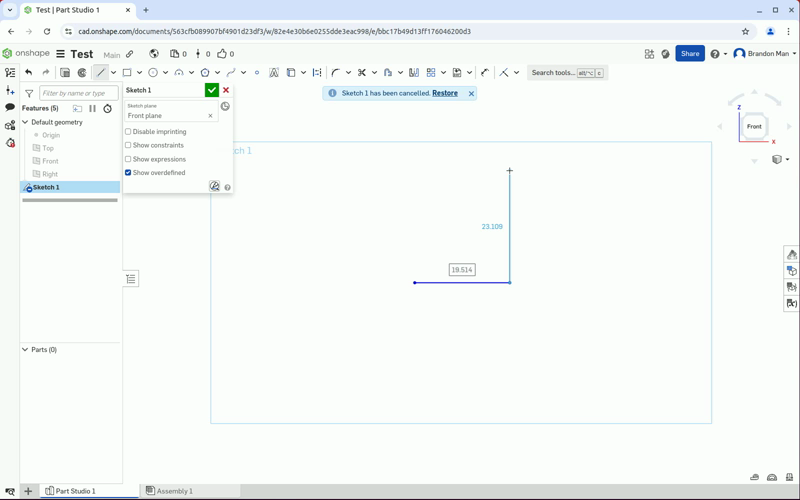
key_down(shift)
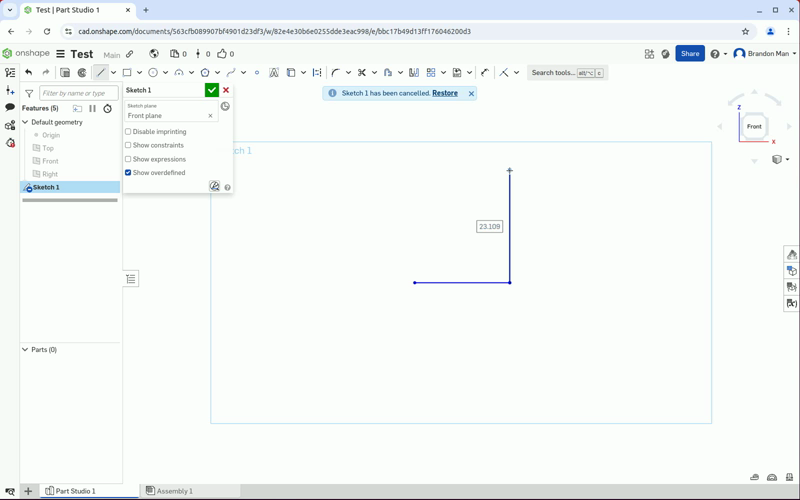
mouse_move(414, 170)
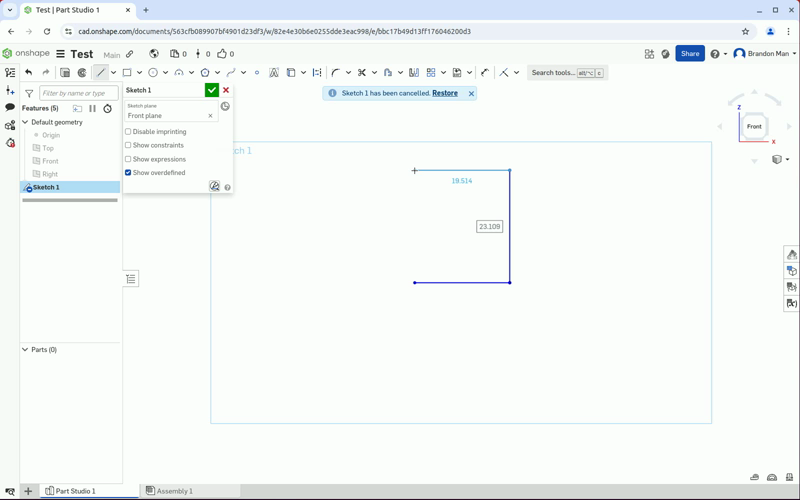
click(414, 170)
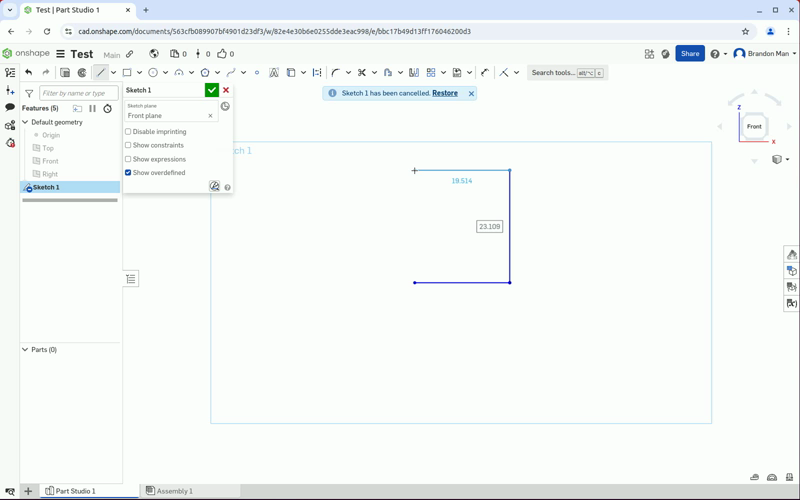
key_up(shift)
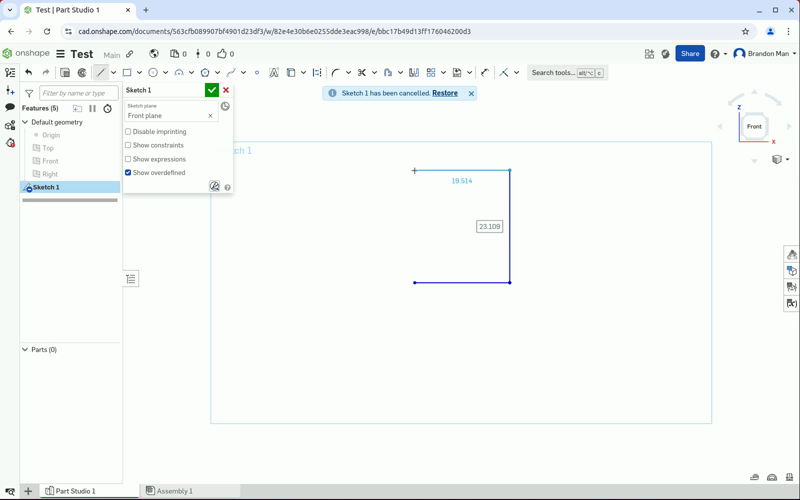
key_down(shift)
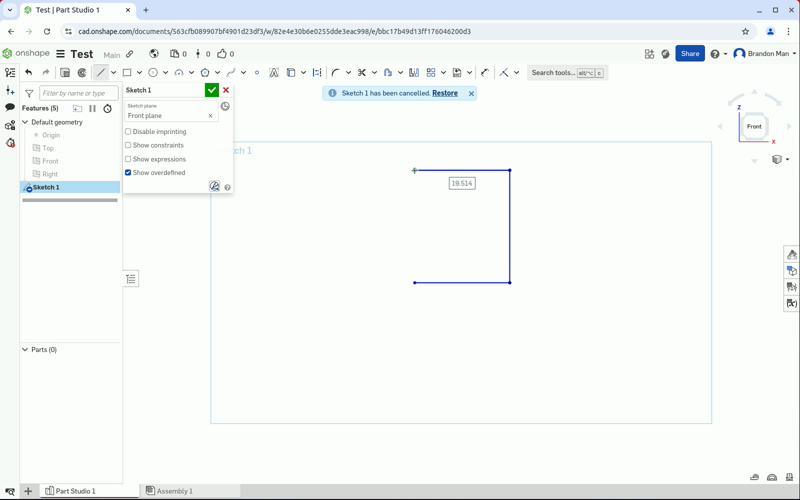
mouse_move(414, 282)
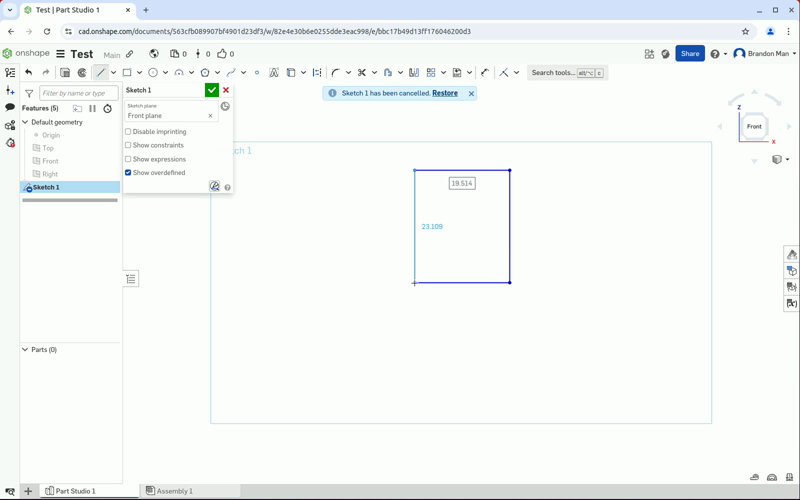
key_up(shift)
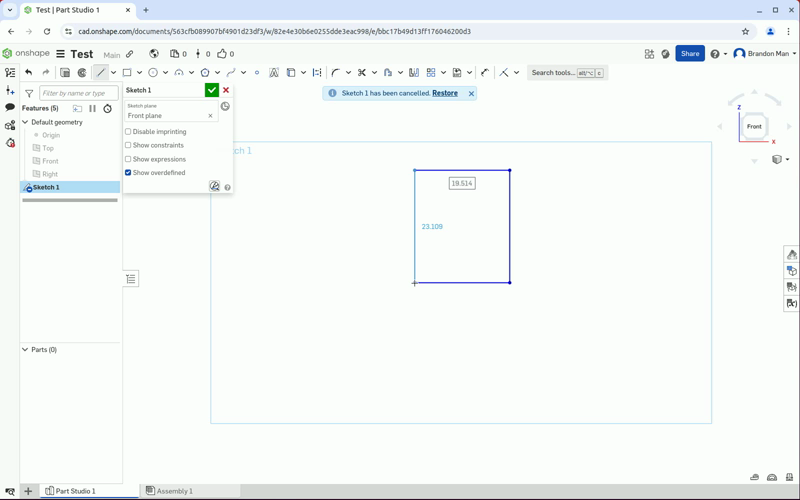
click(414, 282)
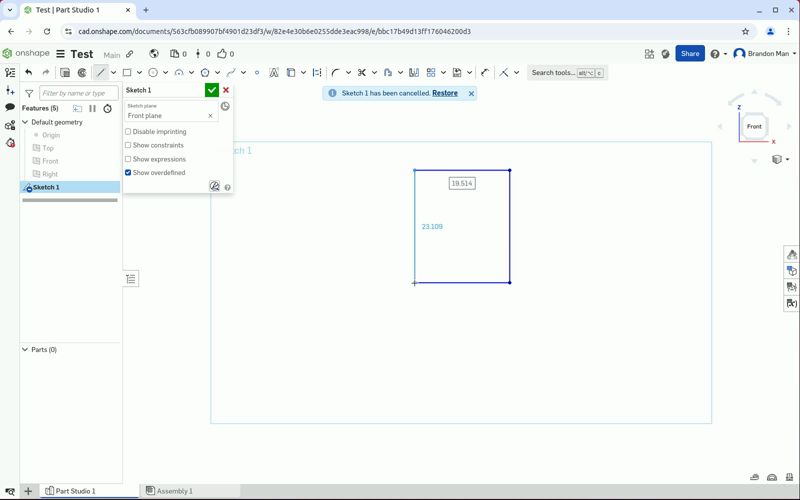
key(esc)
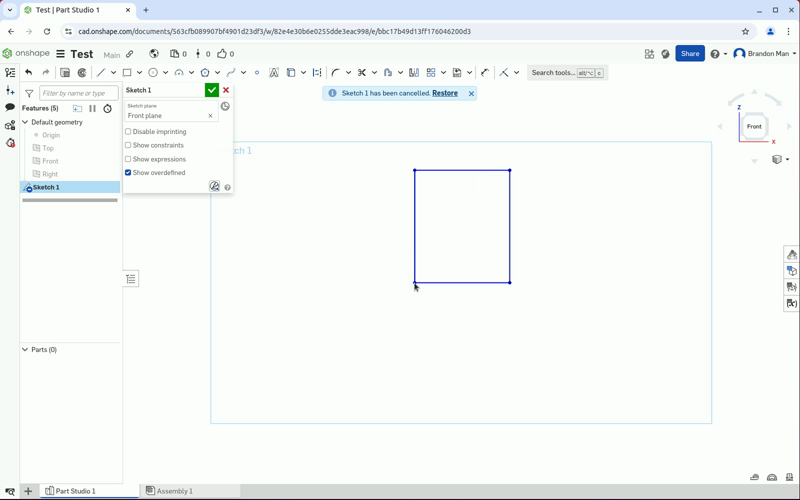
key(l)
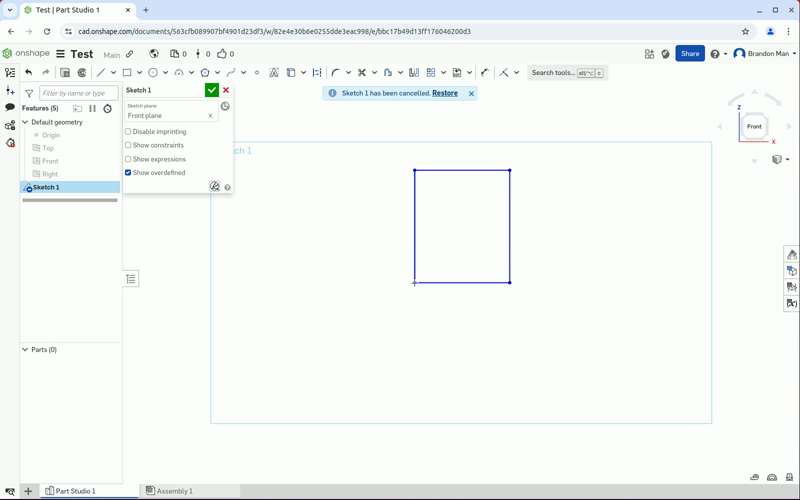
key_down(shift)
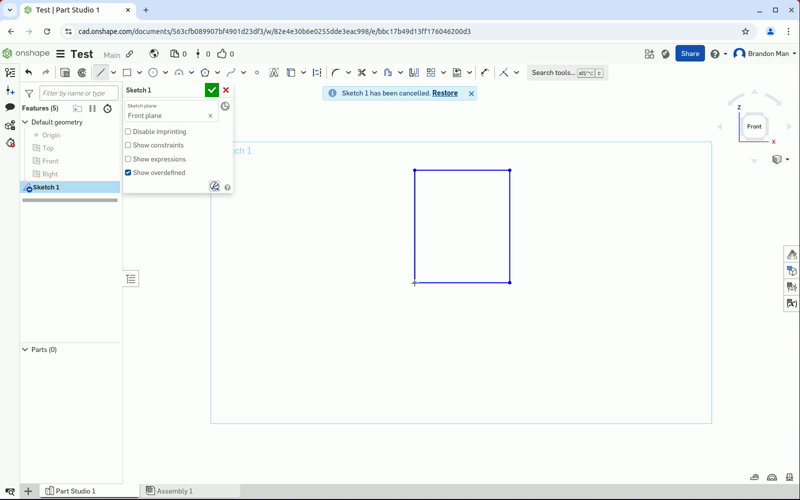
mouse_move(447, 270)
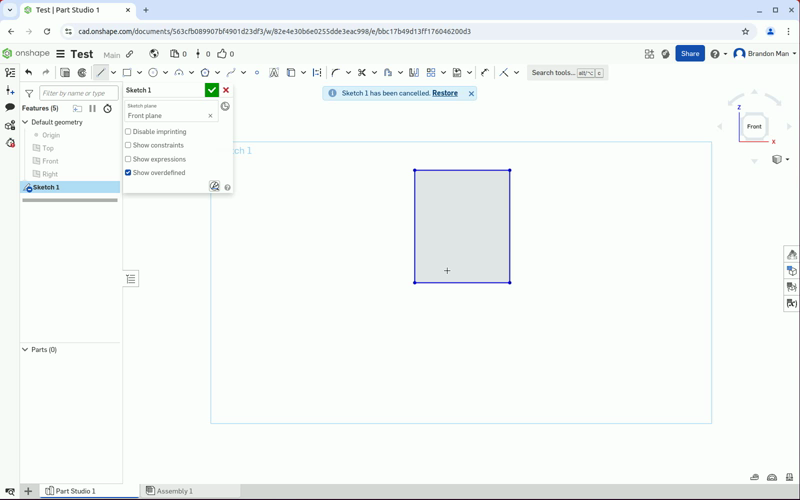
click(447, 270)
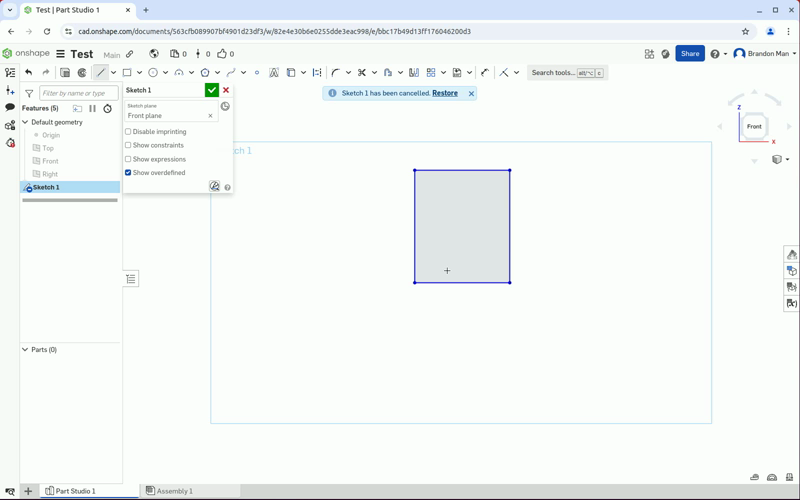
key_up(shift)
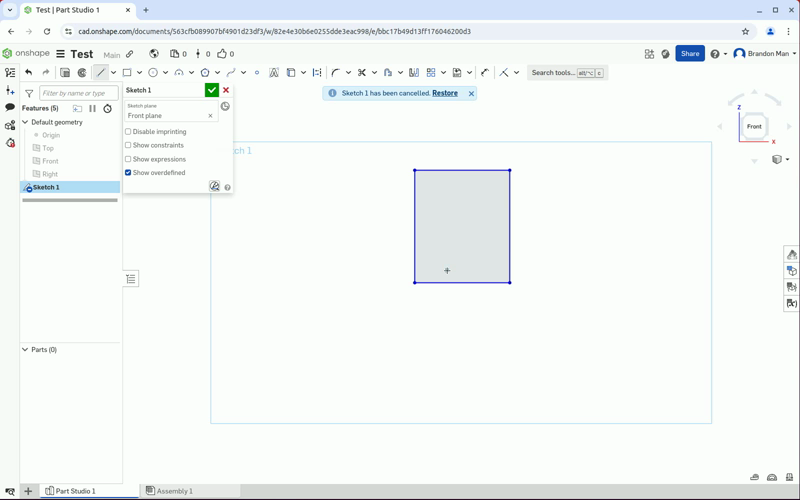
key_down(shift)
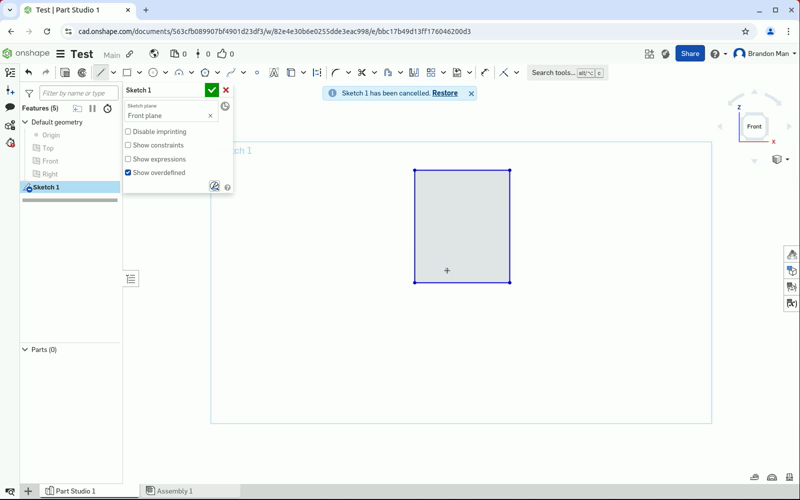
mouse_move(477, 270)
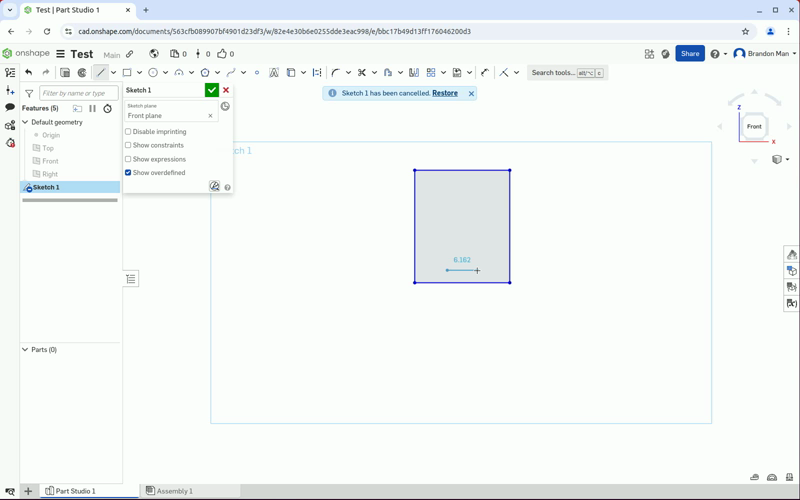
mouse_move(475, 270)
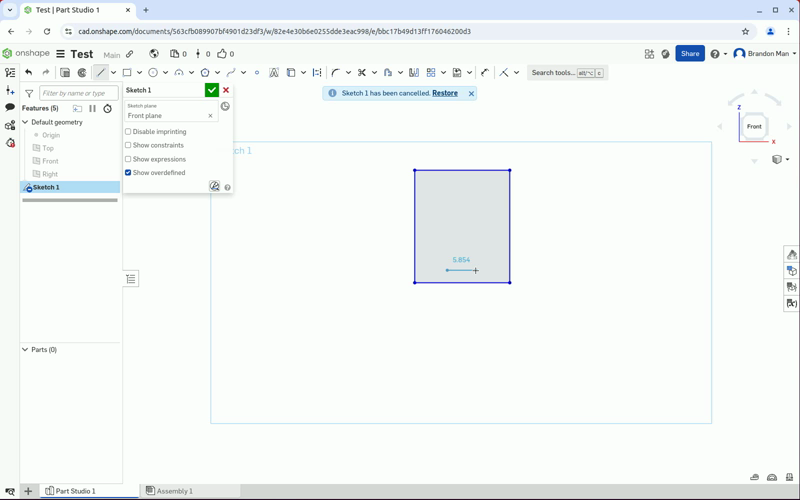
click(475, 270)
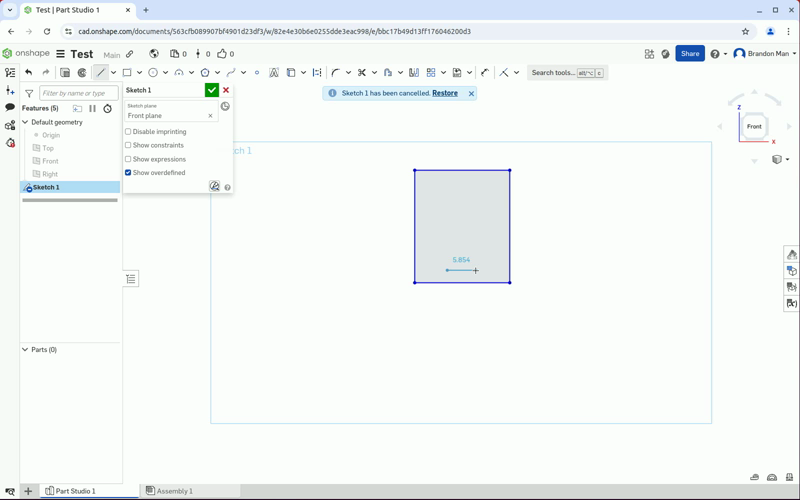
key_up(shift)
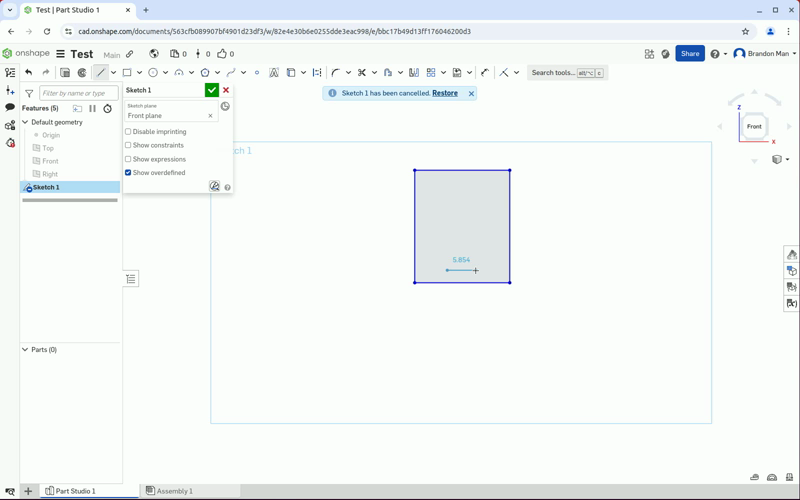
key_down(shift)
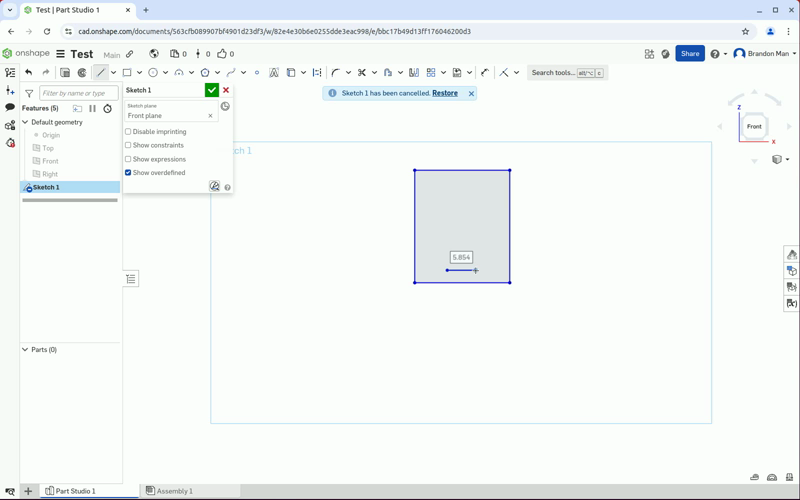
mouse_move(475, 191)
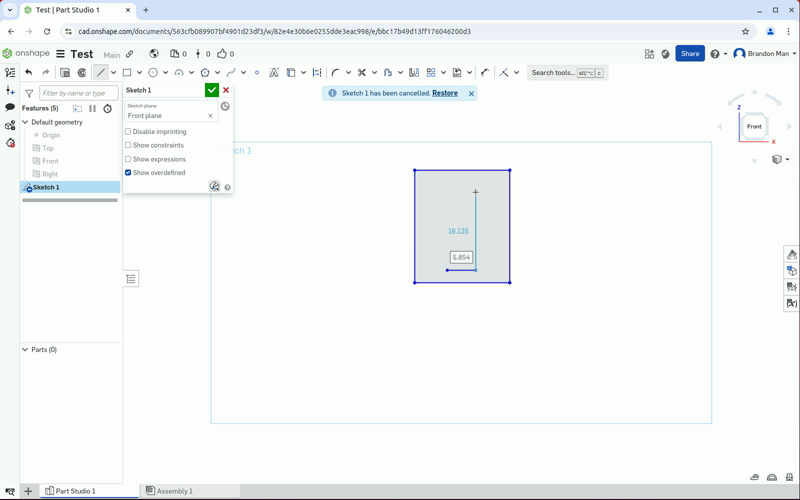
click(475, 191)
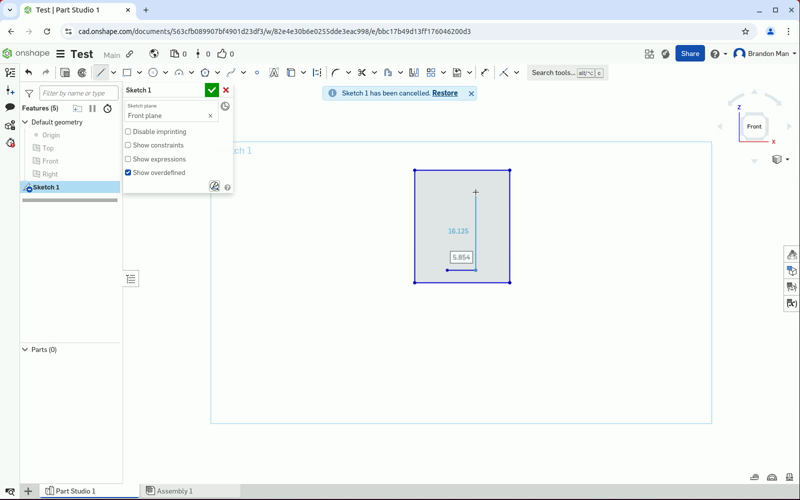
key_up(shift)
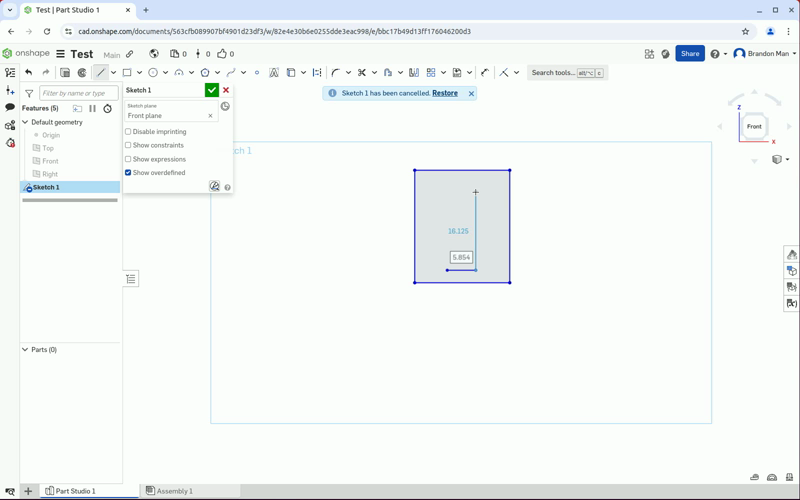
key_down(shift)
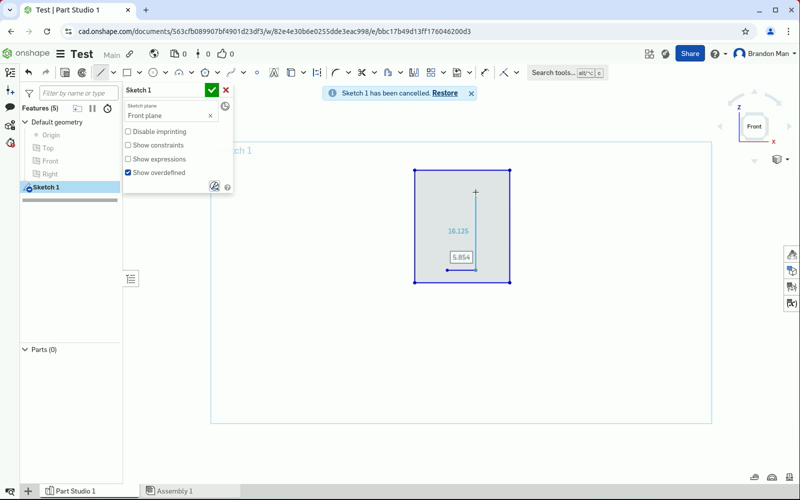
mouse_move(505, 191)
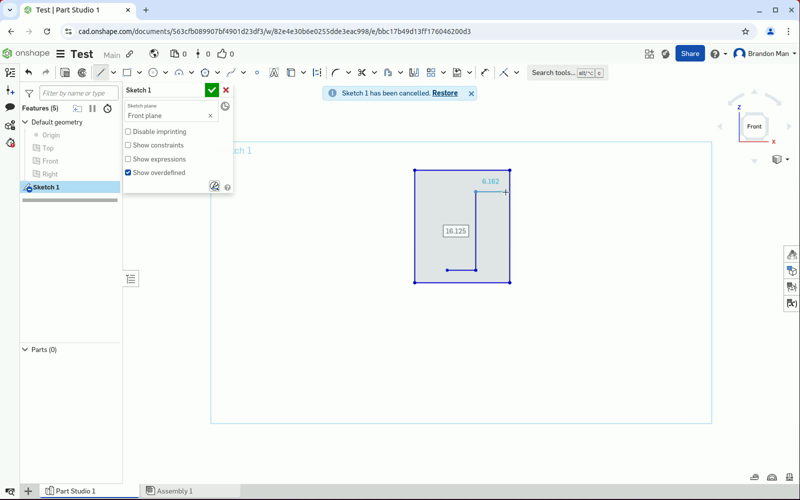
mouse_move(447, 191)
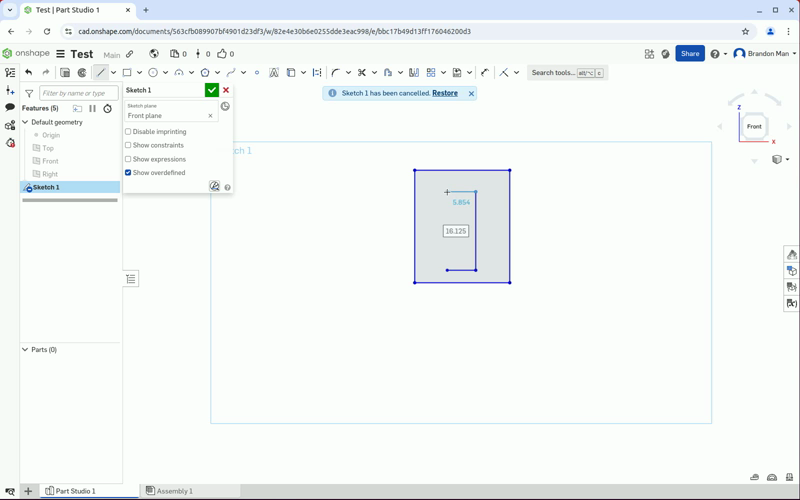
click(447, 191)
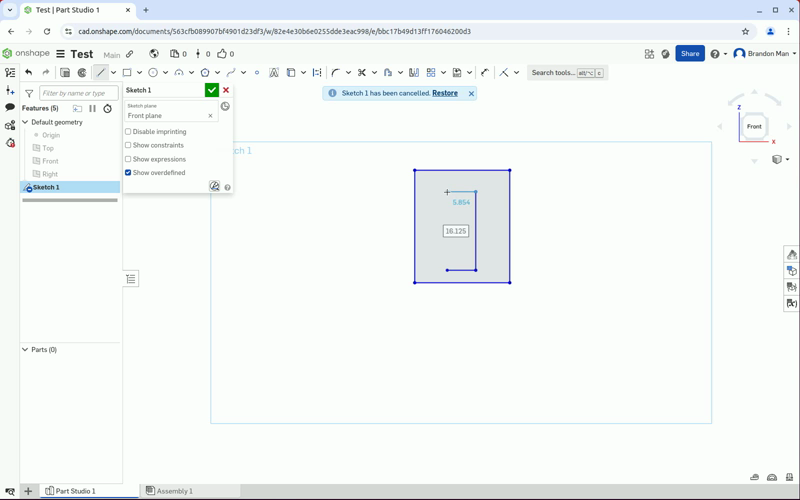
key_up(shift)
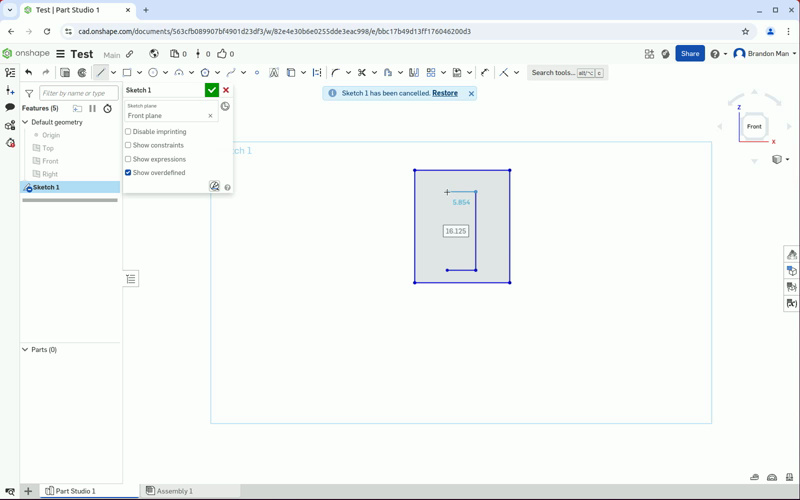
key_down(shift)
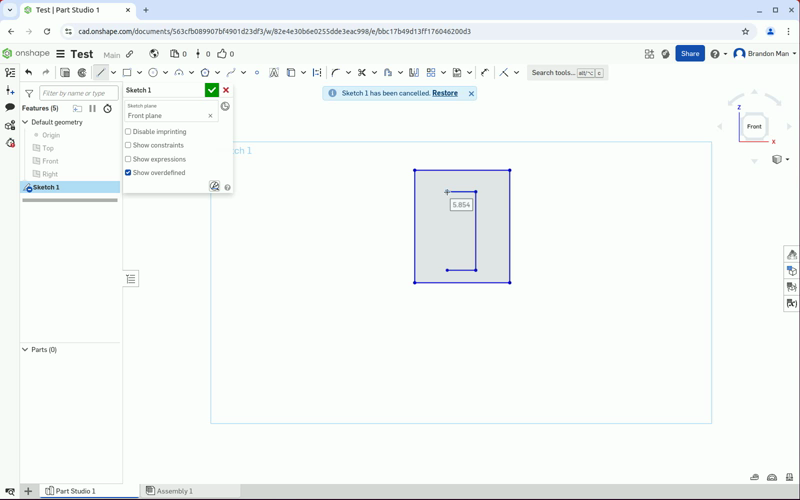
mouse_move(447, 270)
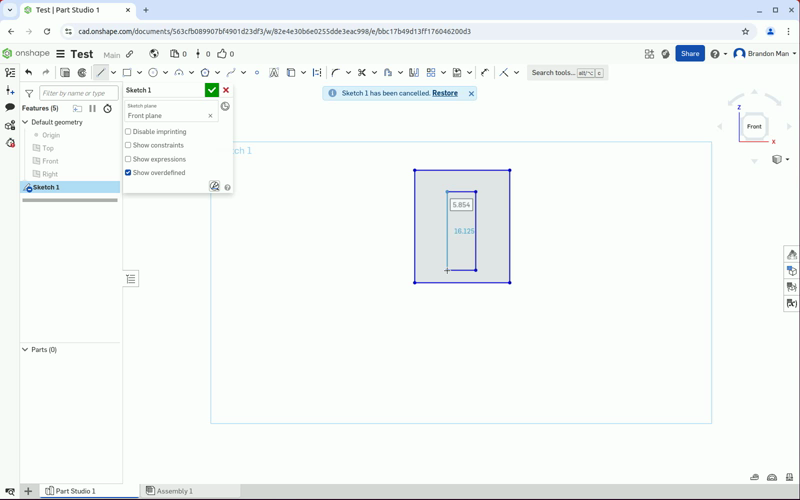
key_up(shift)
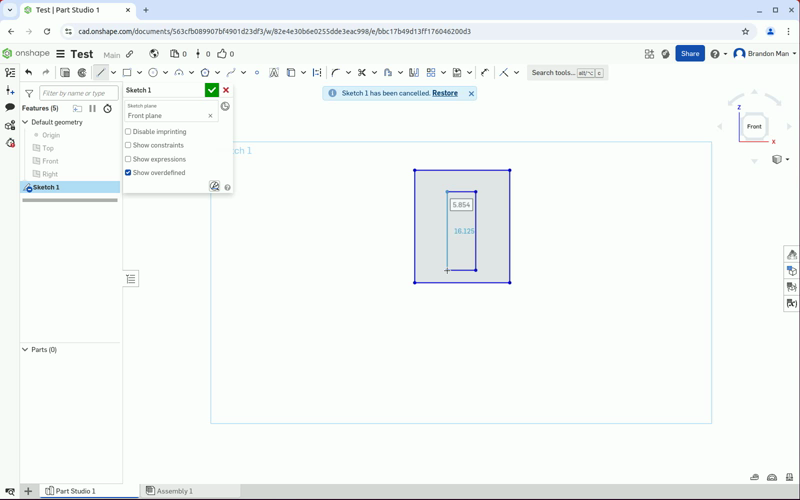
click(447, 270)
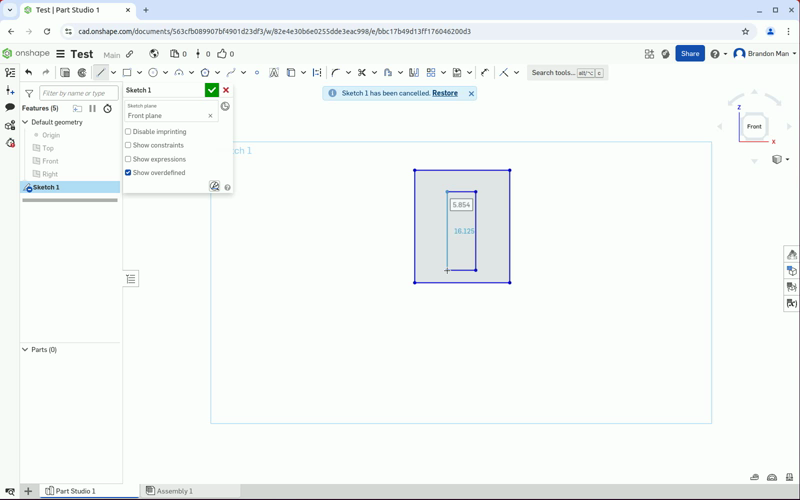
key(esc)
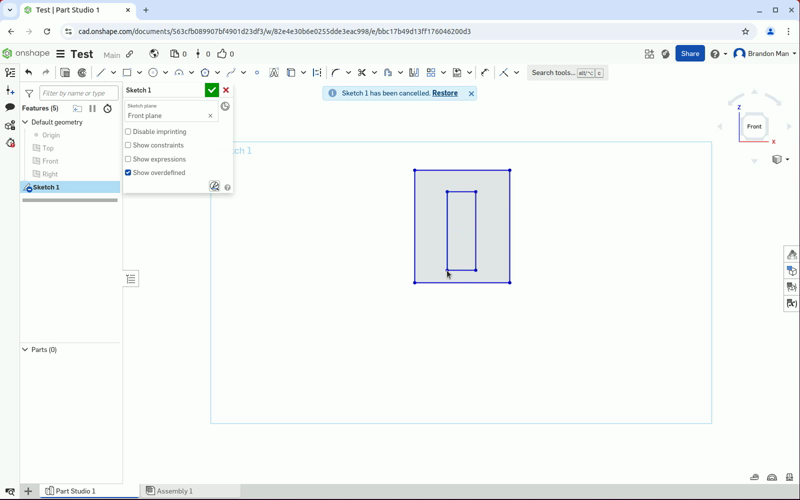
mouse_move(424, 238)
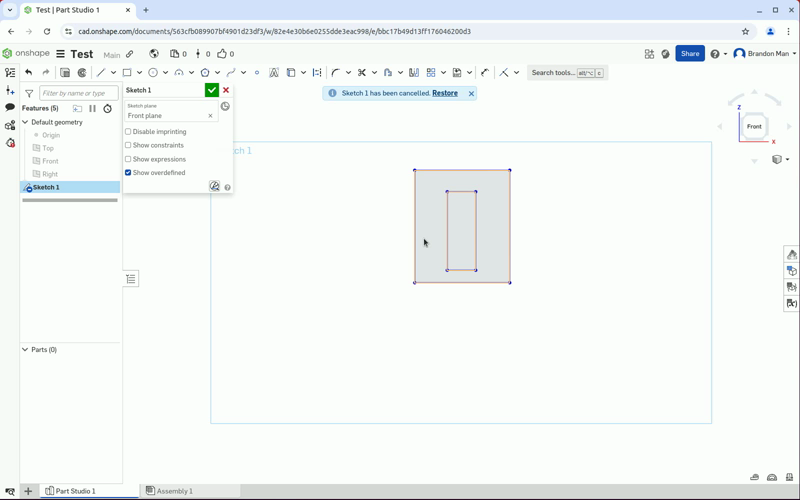
click(424, 238)
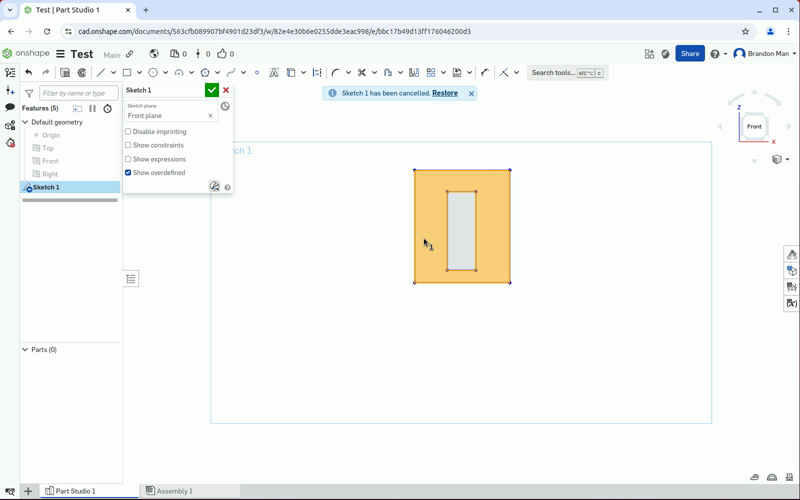
mouse_move(73, 352)
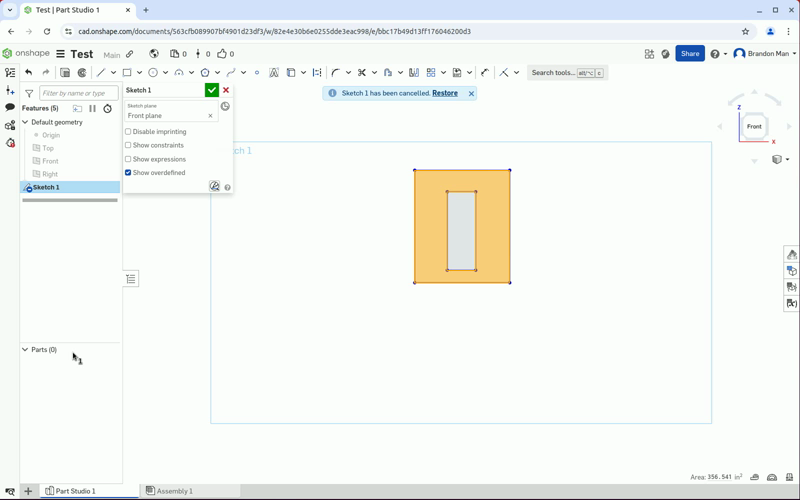
key(shift+y)
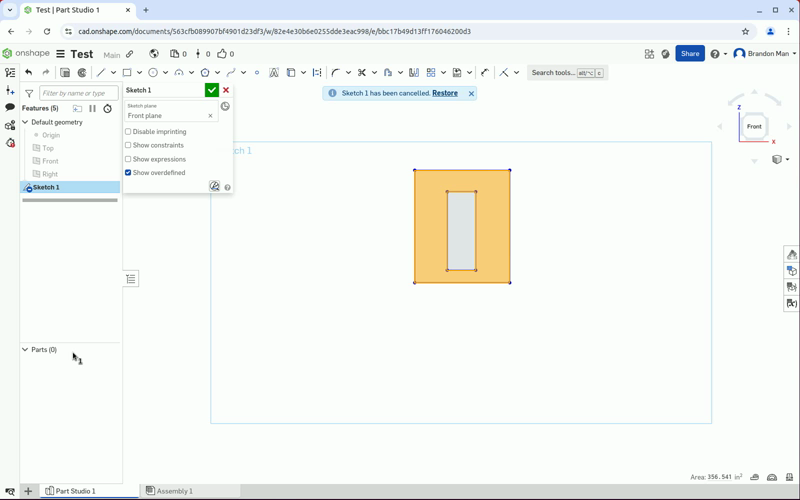
key(shift+e)
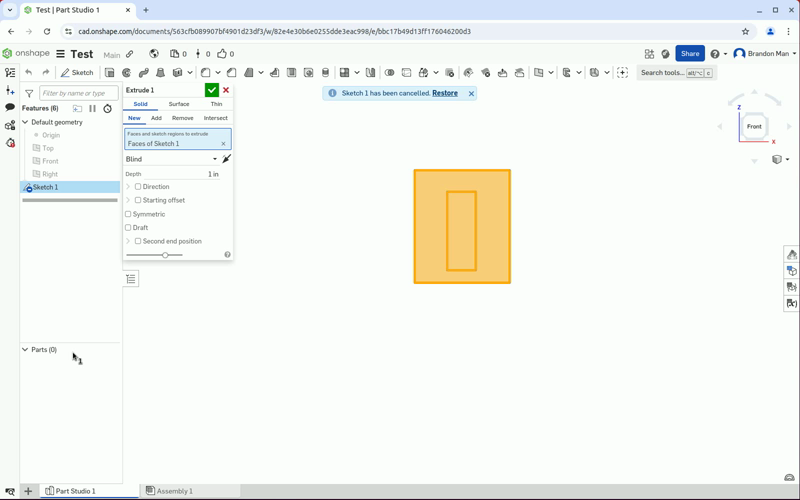
mouse_move(143, 106)
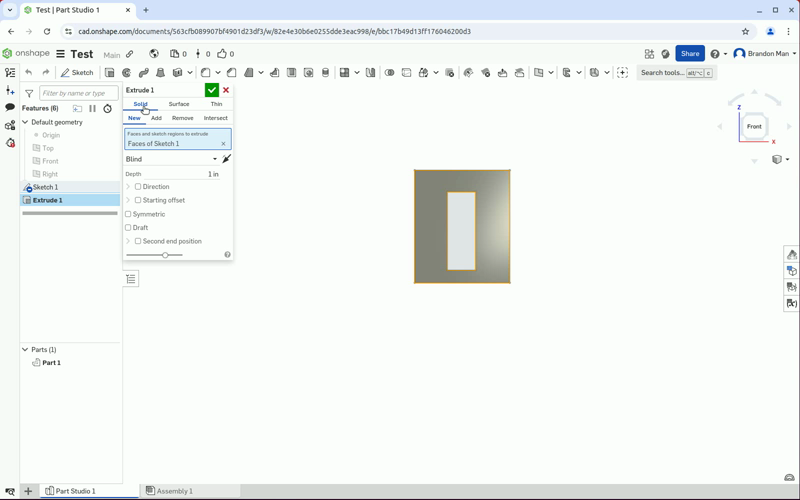
click(143, 106)
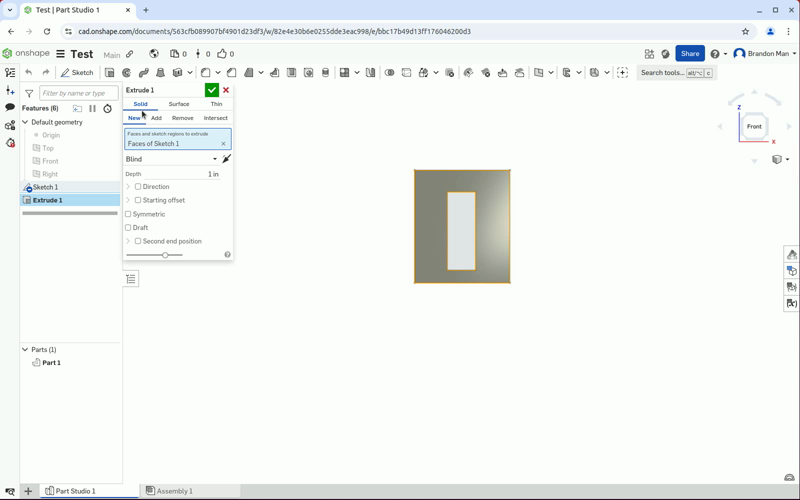
mouse_move(137, 120)
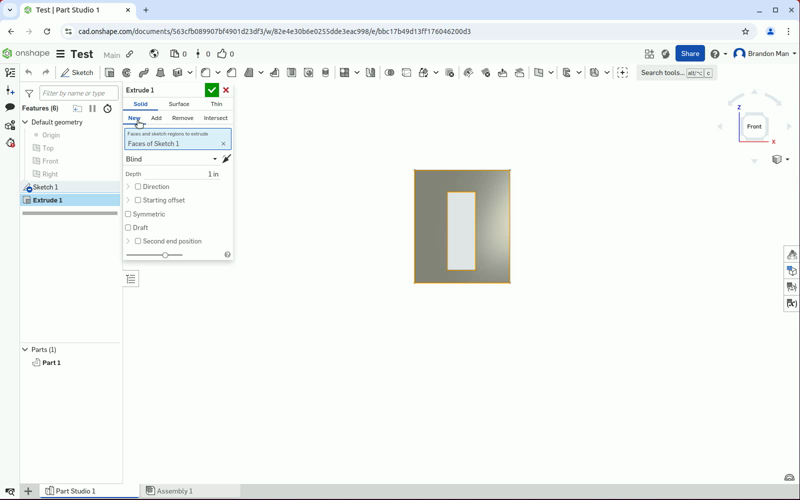
click(137, 120)
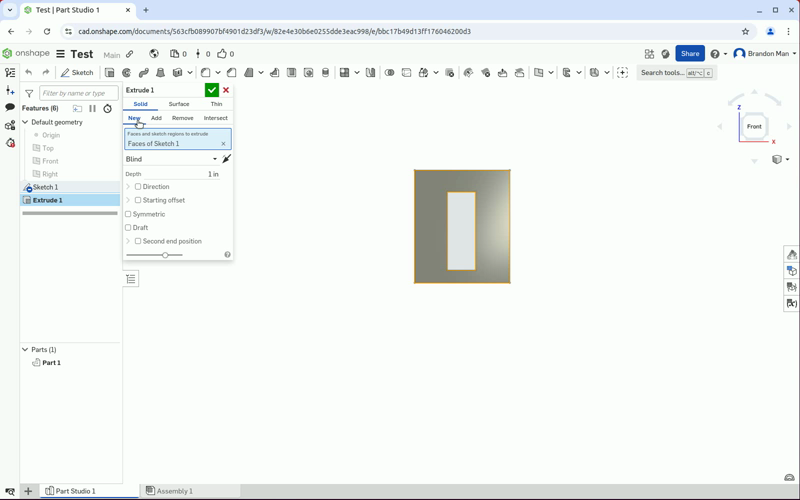
key(tab, 4)
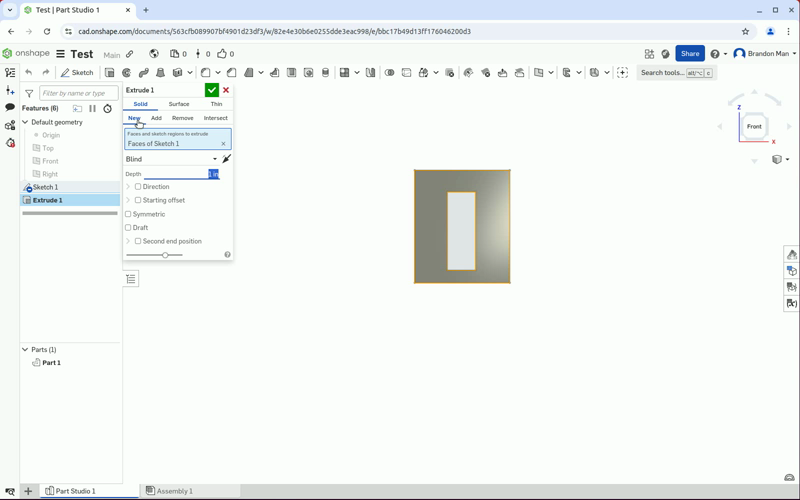
text(9.628)
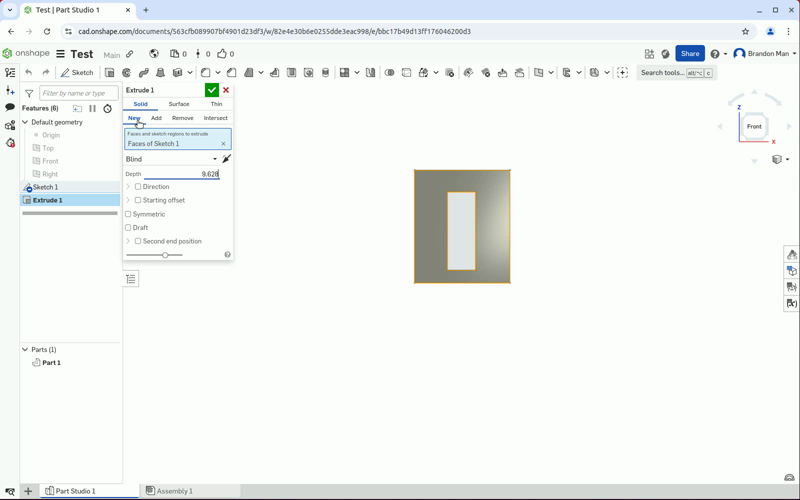
key(tab, 3)
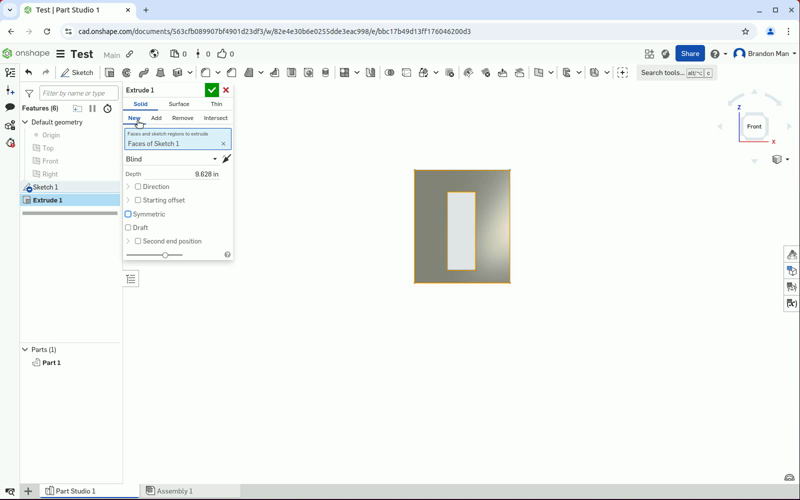
key(space)
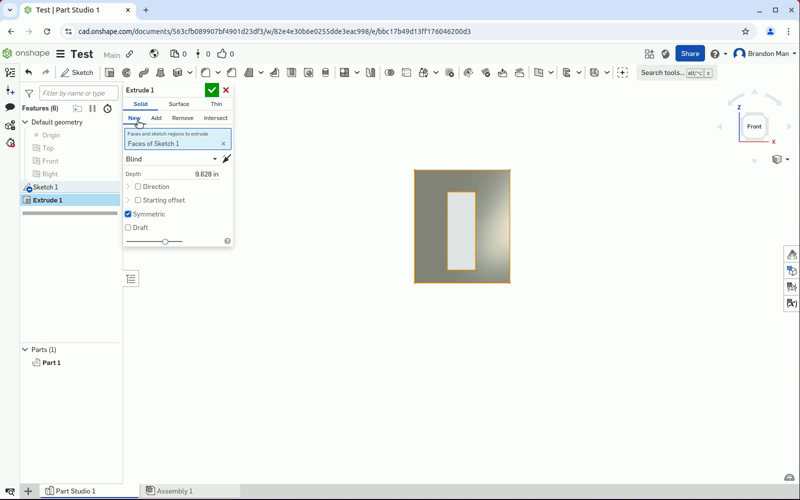
key(enter)
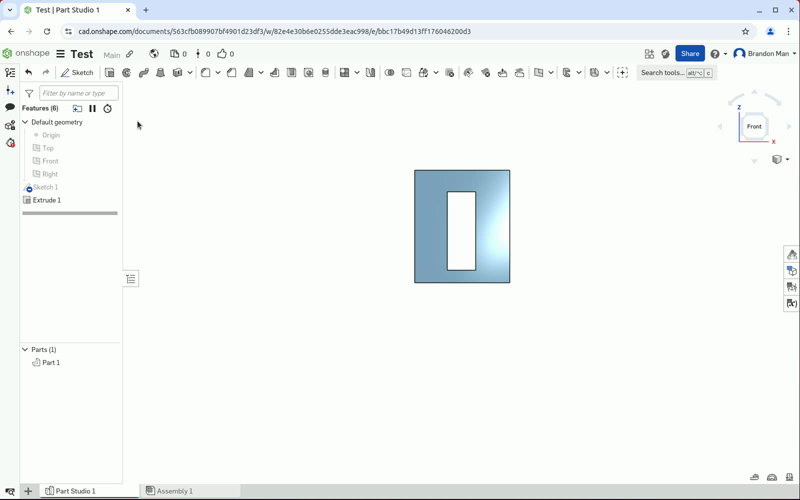
key(shift+h)
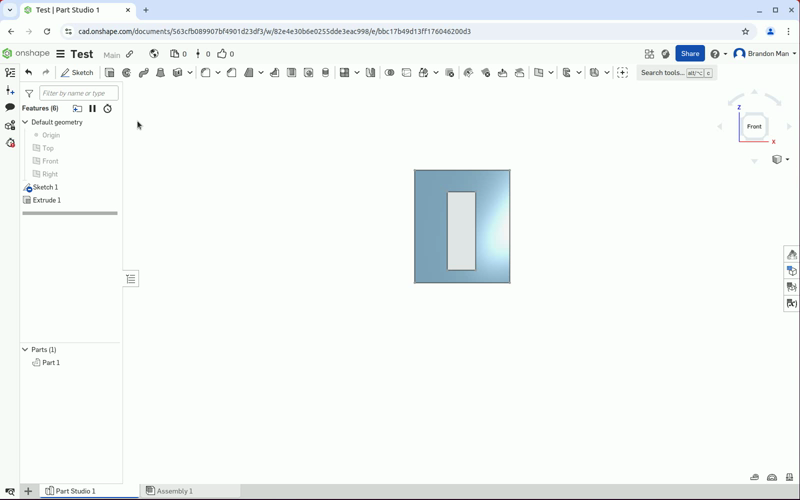
key(shift+h)
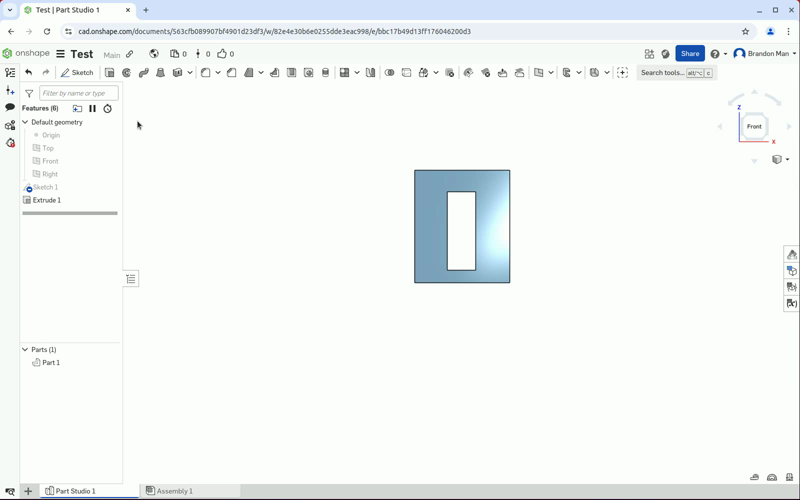
mouse_move(73, 189)
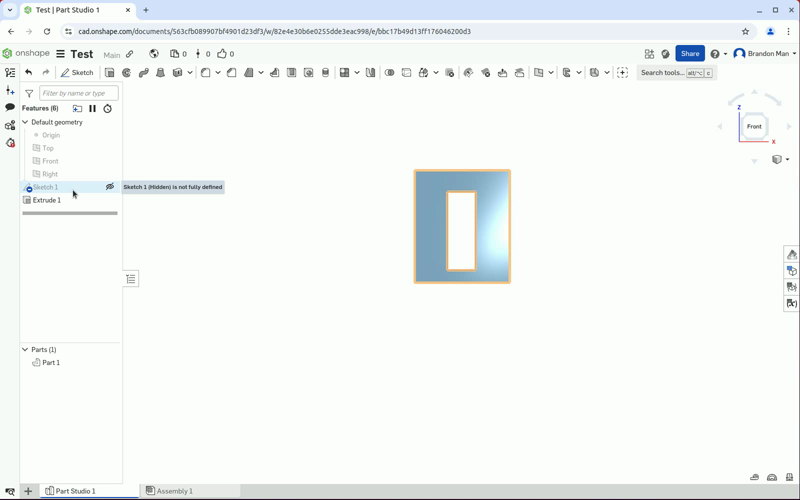
click(73, 189)
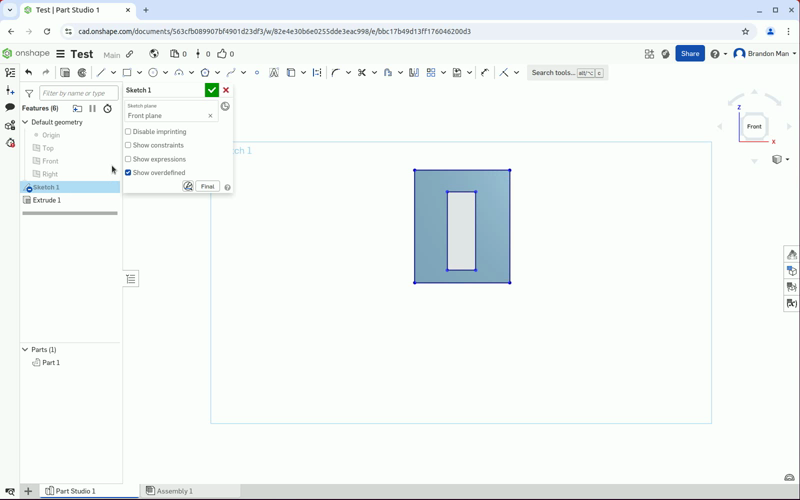
mouse_move(229, 92)
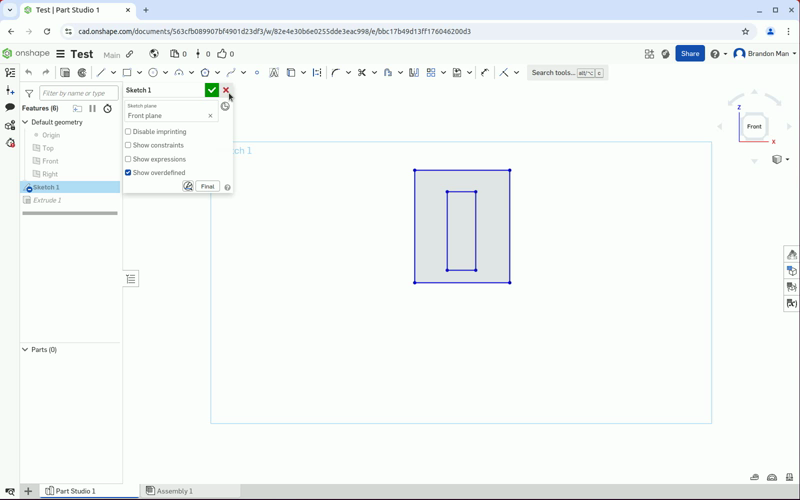
click(229, 92)
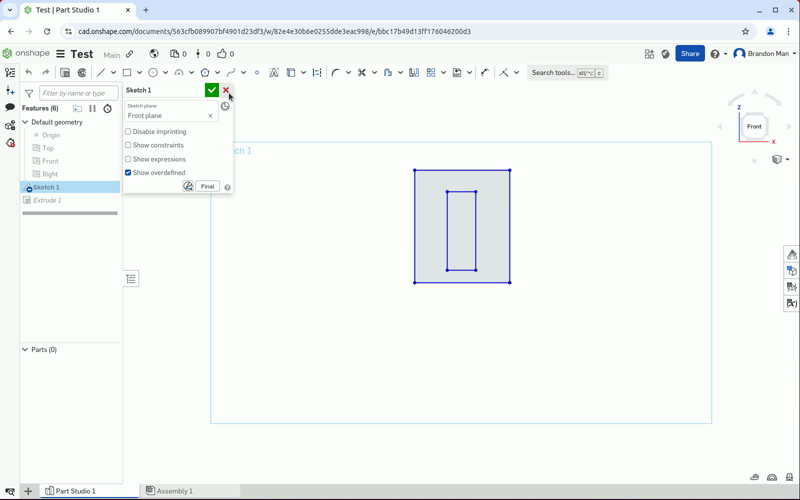
key(shift+s)
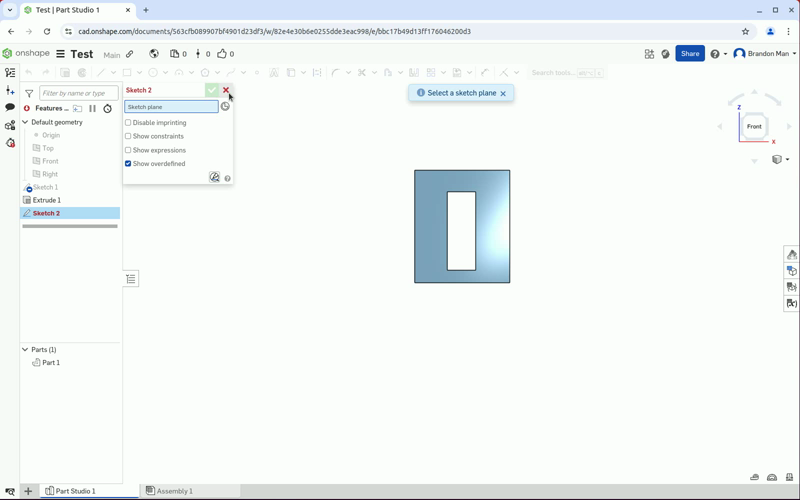
mouse_move(73, 163)
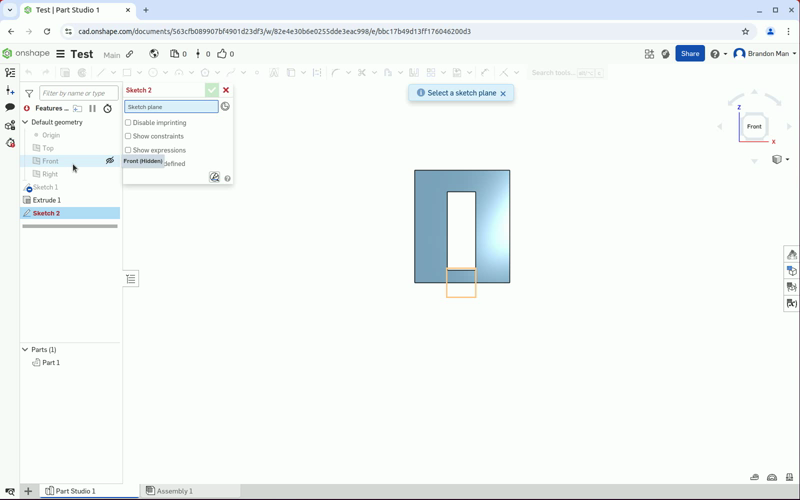
click(73, 163)
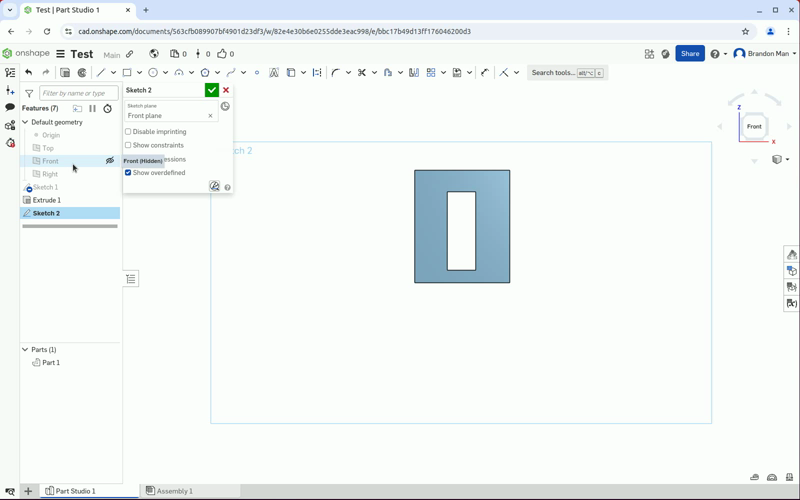
mouse_move(73, 352)
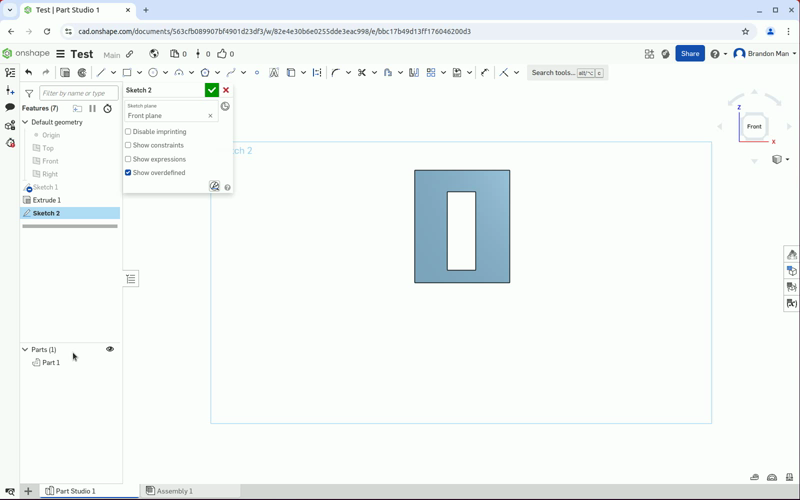
key(y)
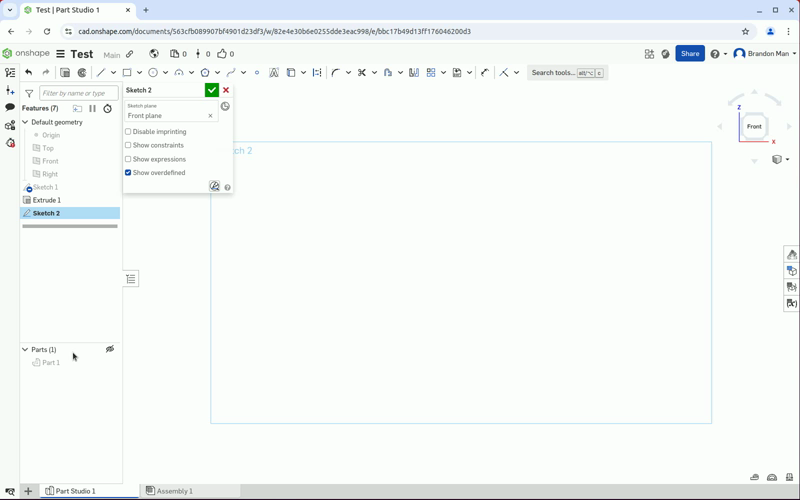
key(c)
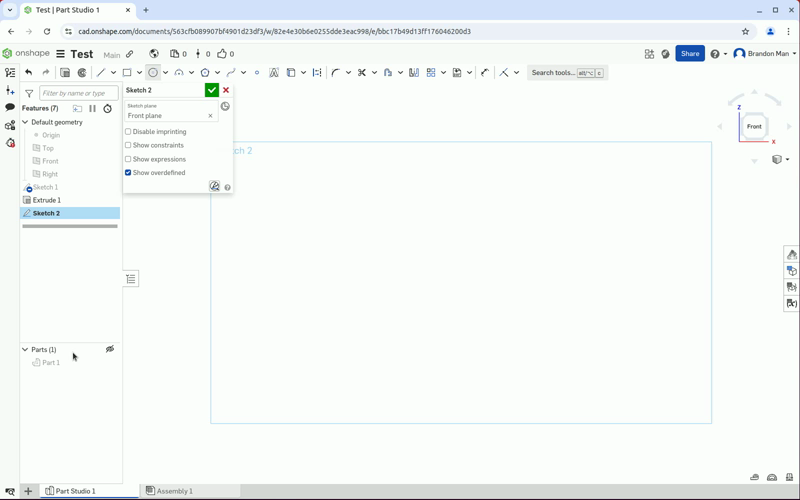
key_down(shift)
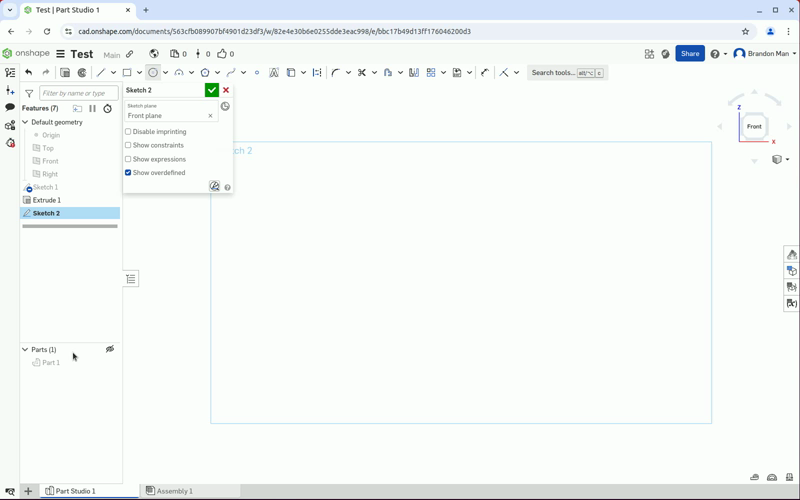
mouse_move(461, 243)
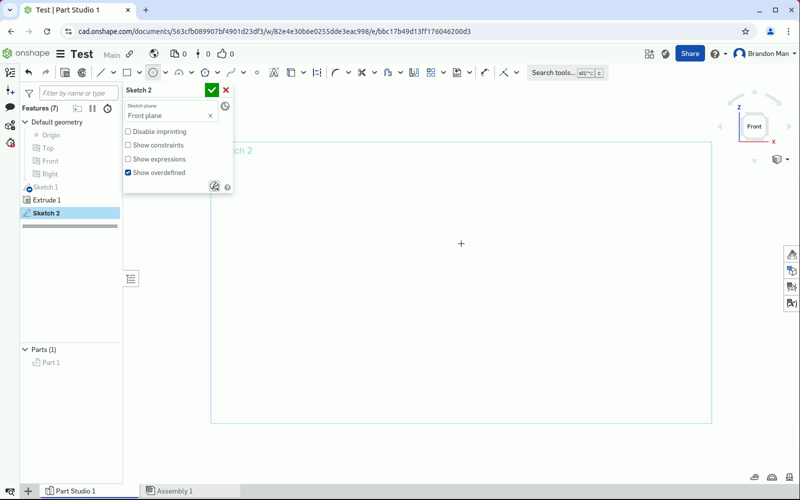
click(461, 243)
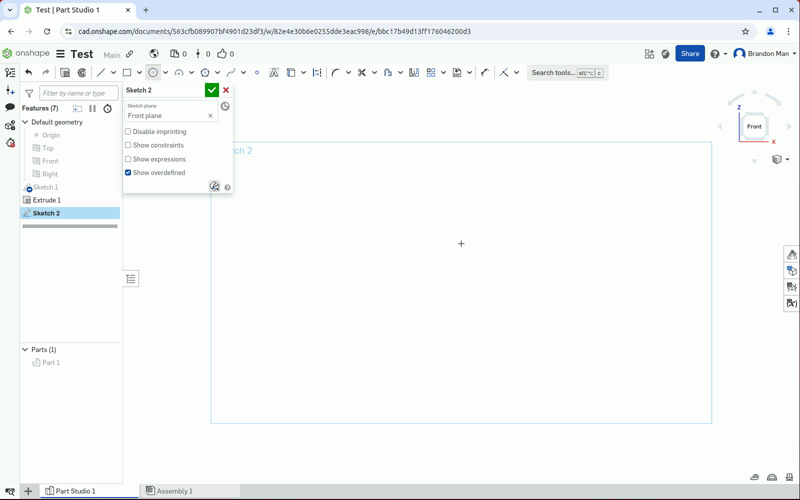
key_up(shift)
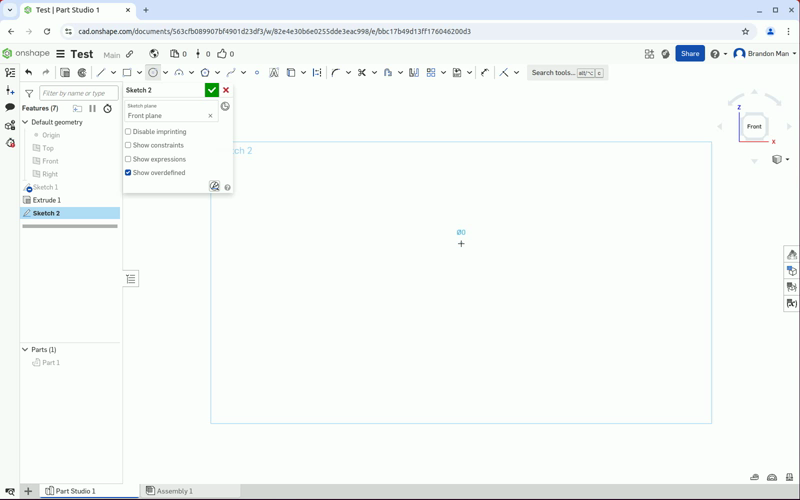
mouse_move(485, 243)
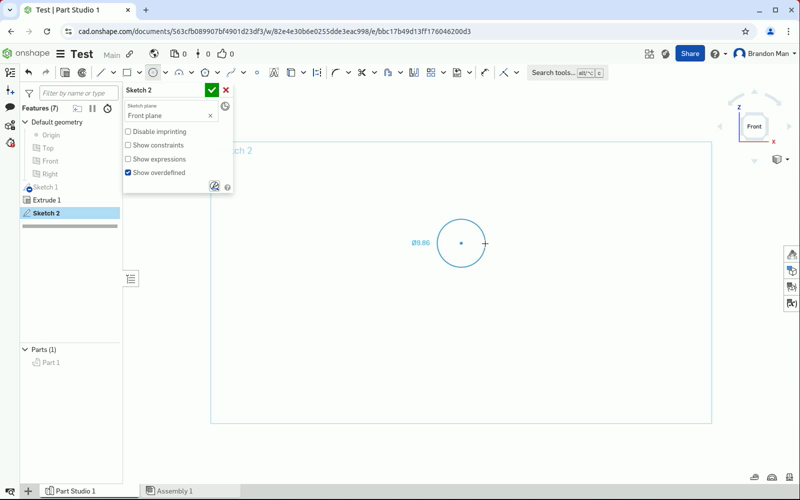
click(485, 243)
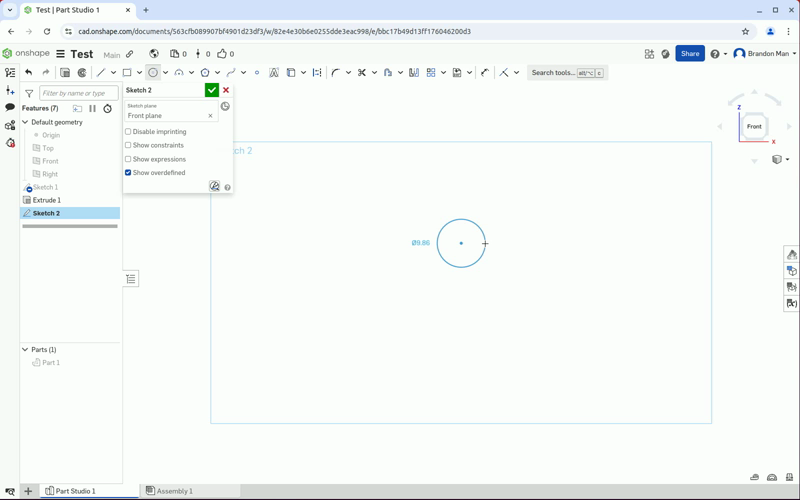
key(esc)
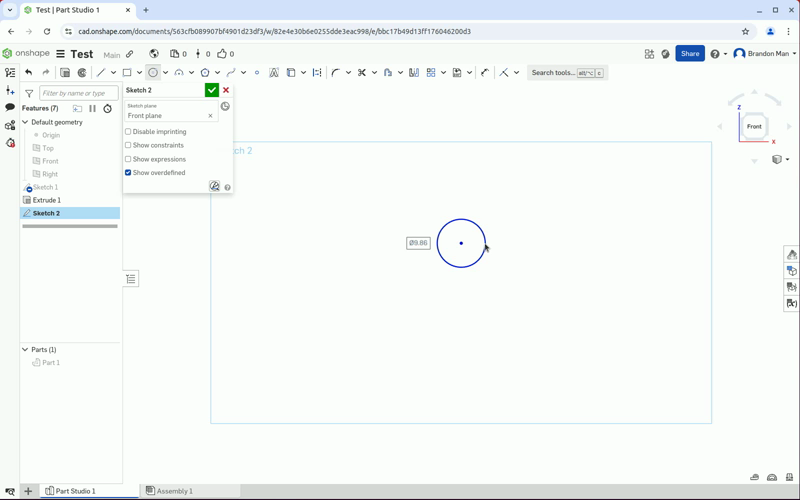
mouse_move(467, 263)
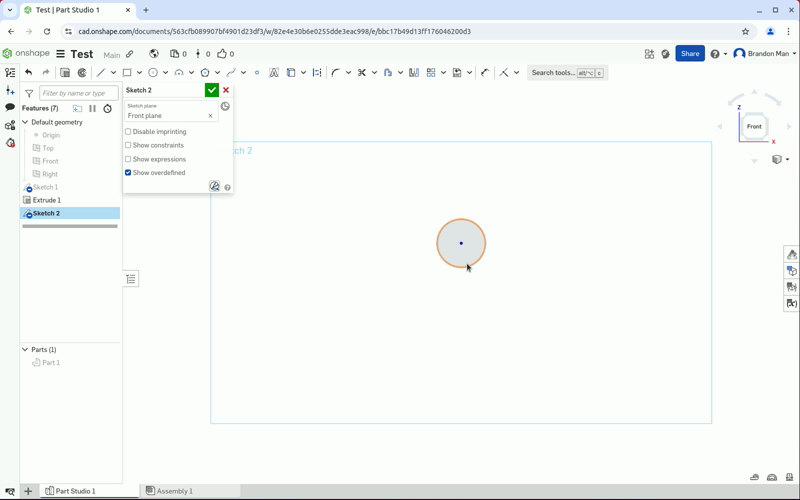
click(467, 263)
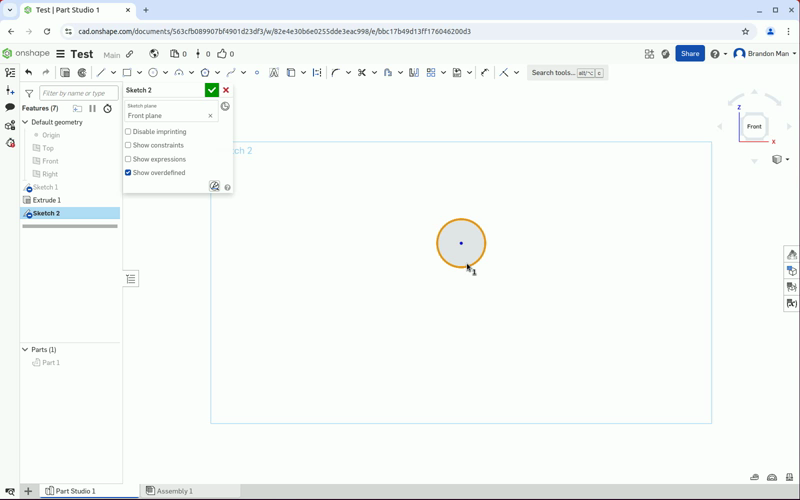
mouse_move(73, 352)
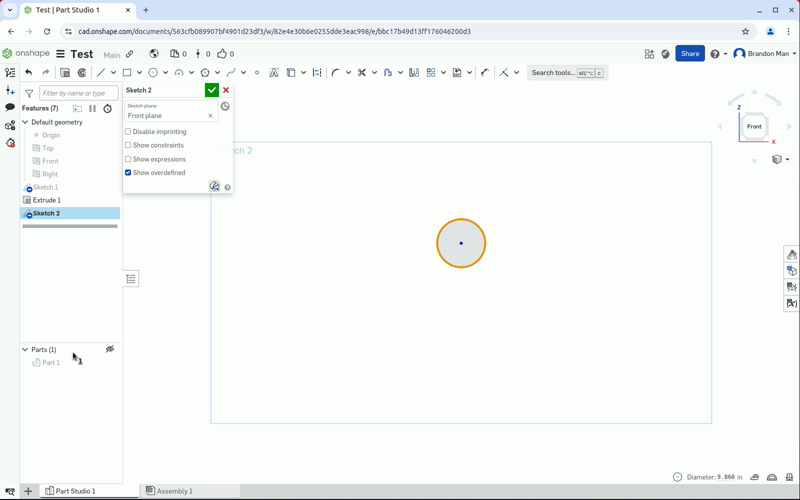
key(shift+y)
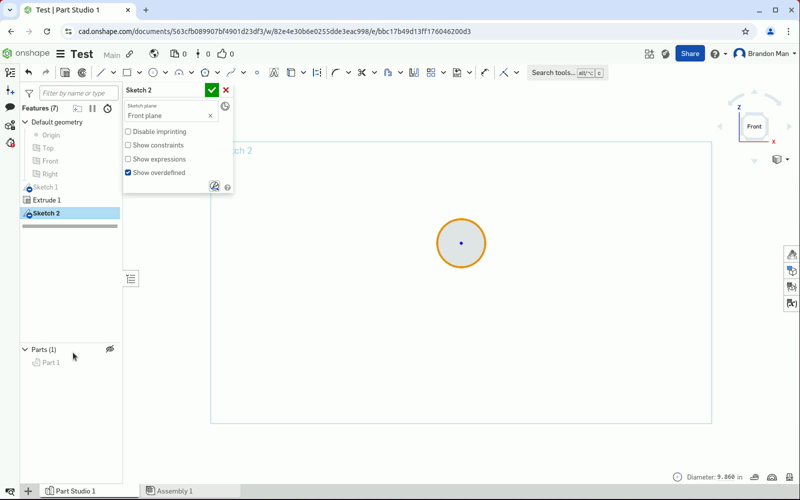
key(shift+e)
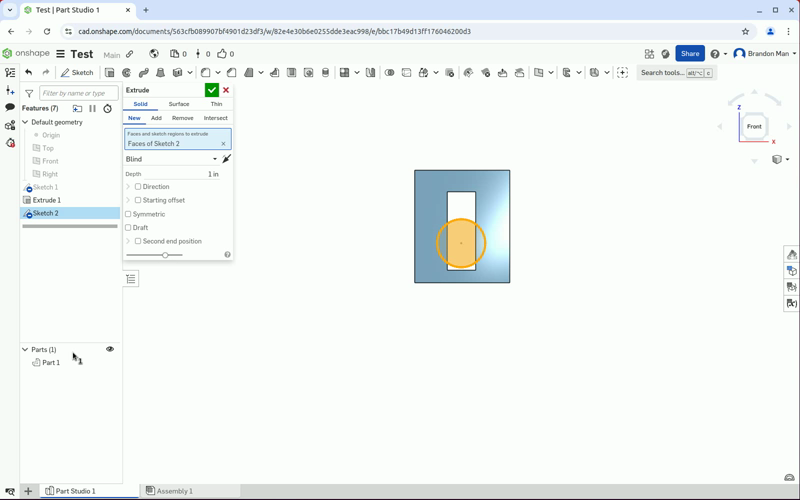
mouse_move(143, 106)
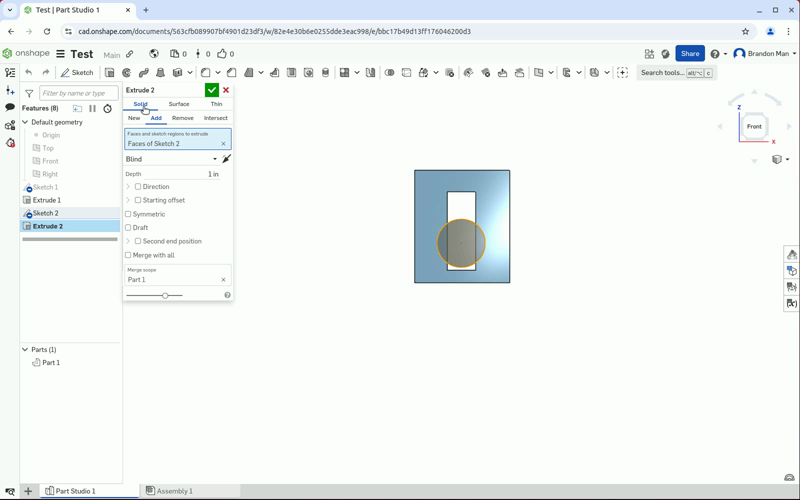
click(143, 106)
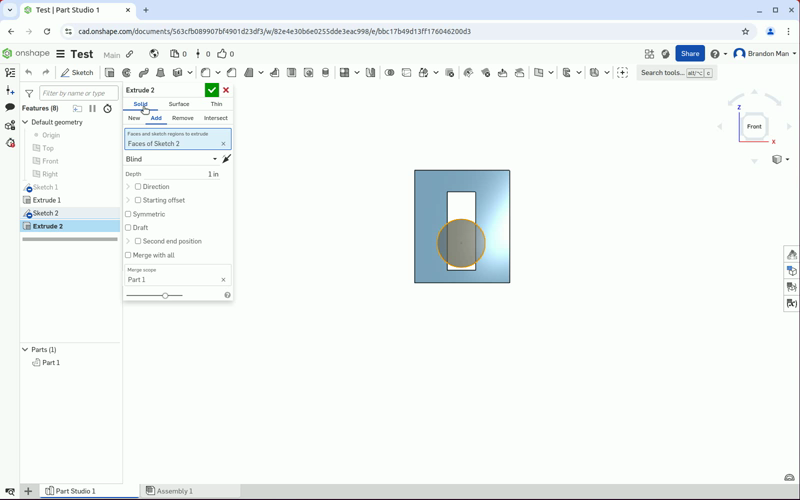
mouse_move(137, 120)
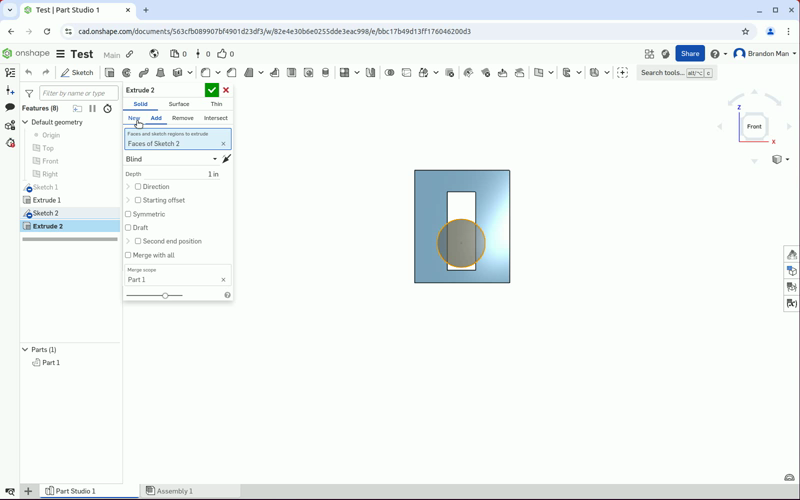
click(137, 120)
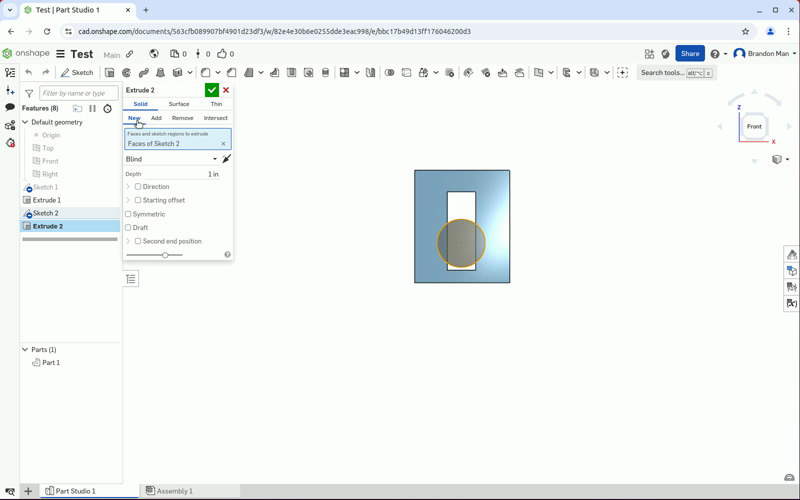
key(tab, 4)
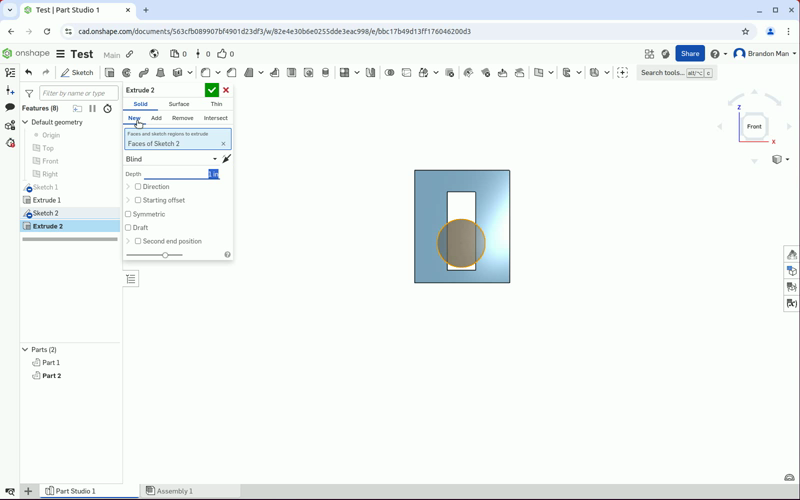
text(14.924)
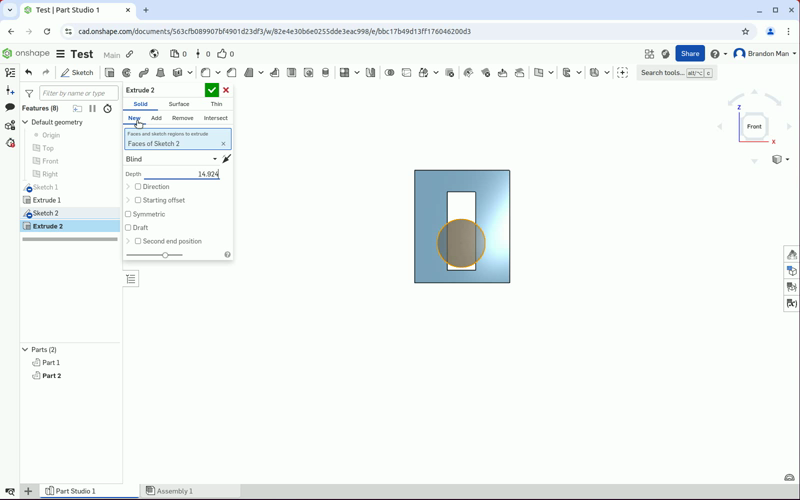
key(tab, 3)
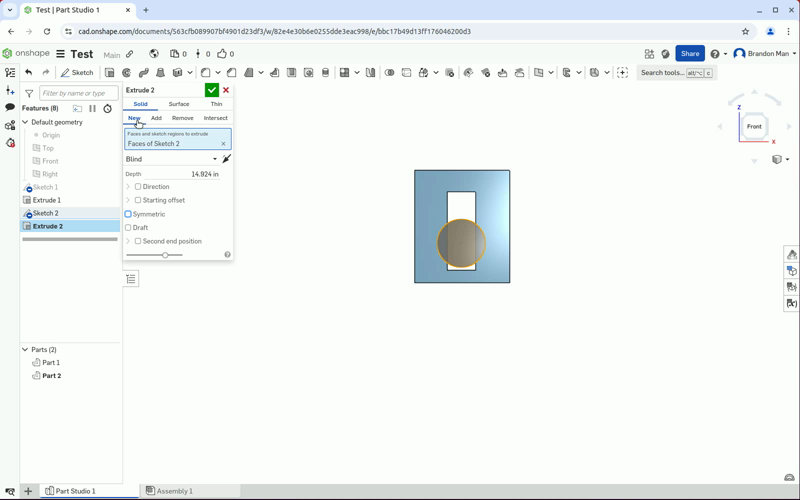
key(space)
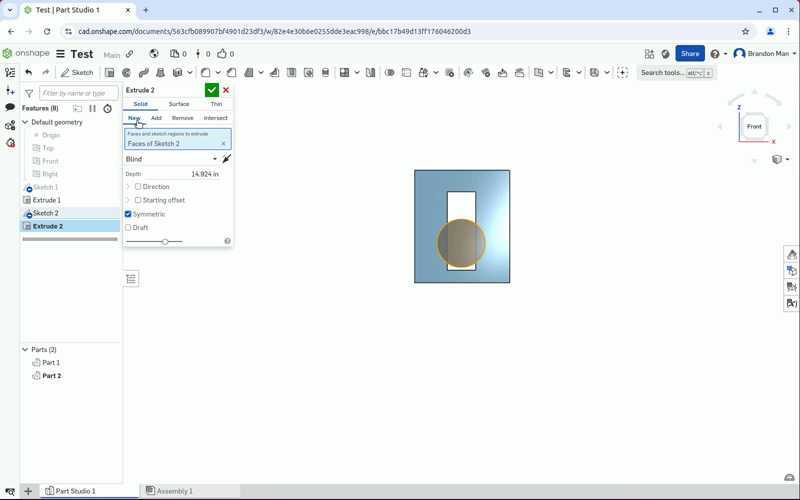
key(enter)
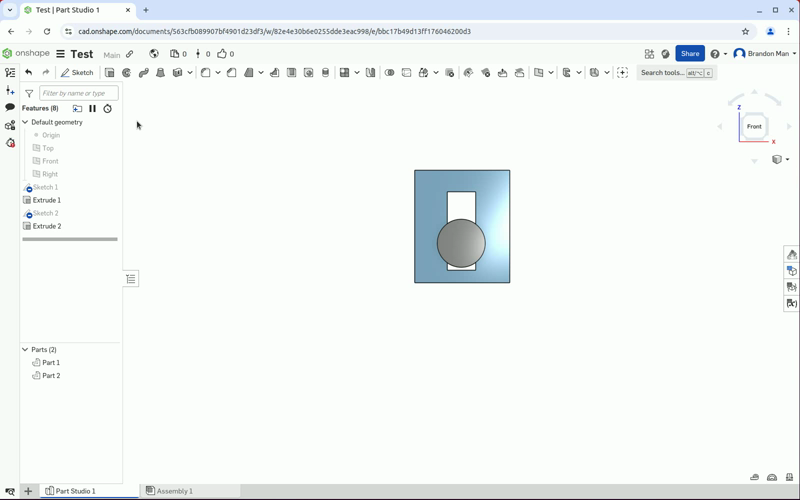
key(shift+h)
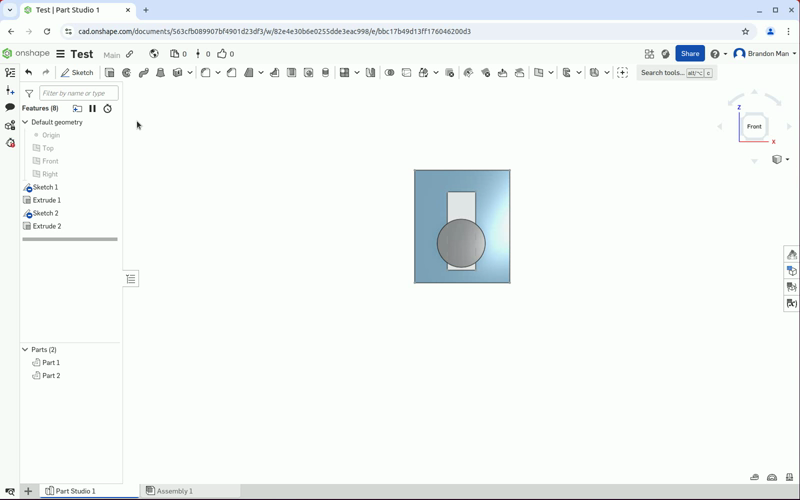
key(shift+h)
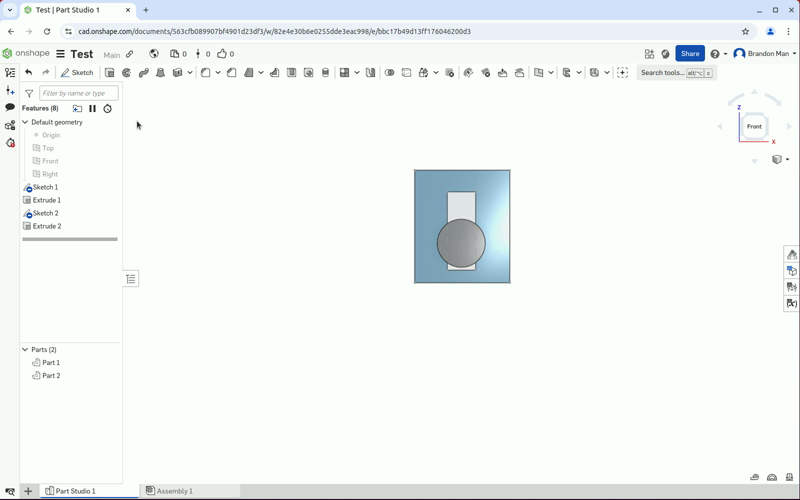
key(shift+7)
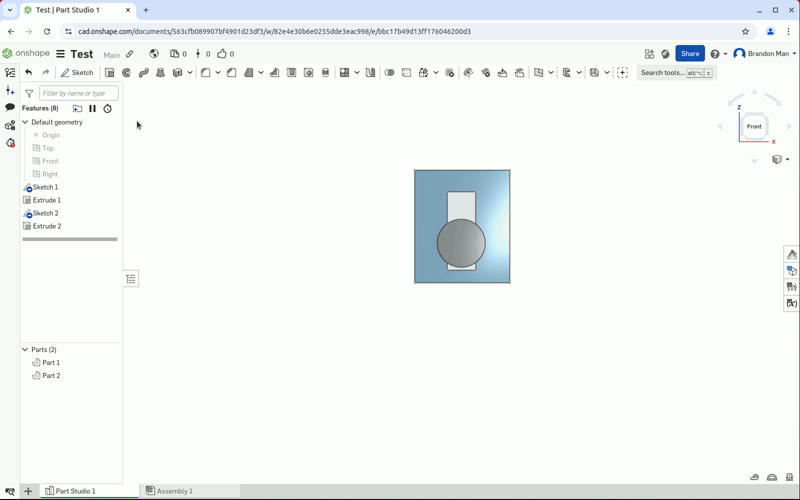
key(left, 2)
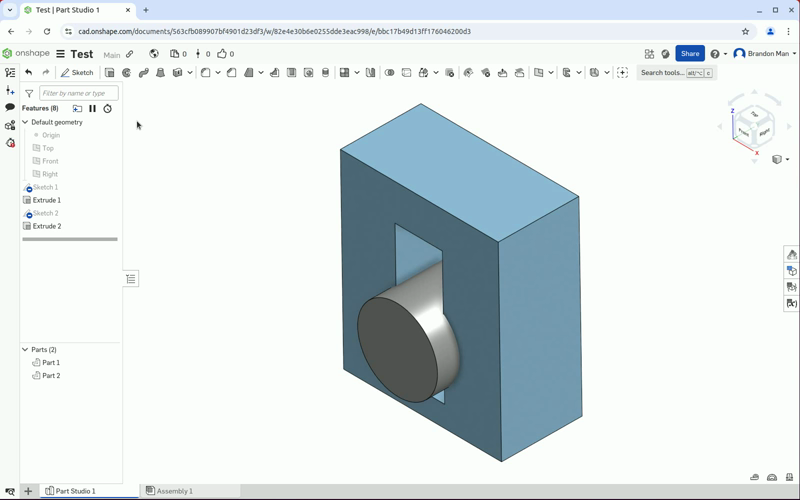
key(down, 2)
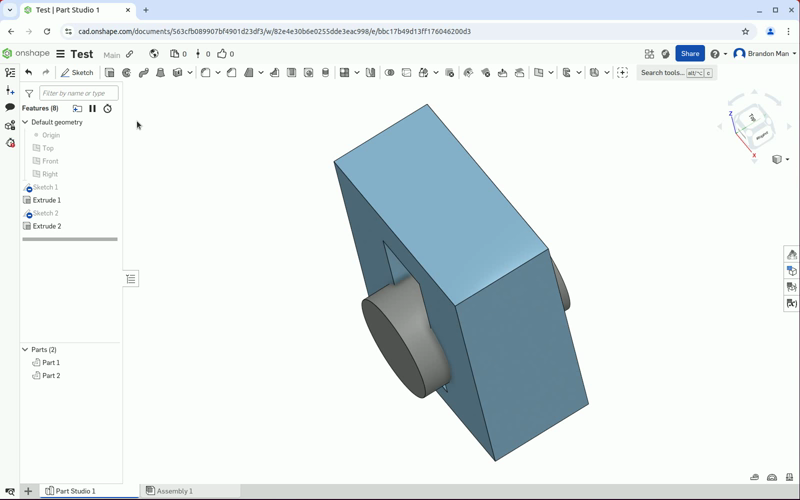
key(up, 2)
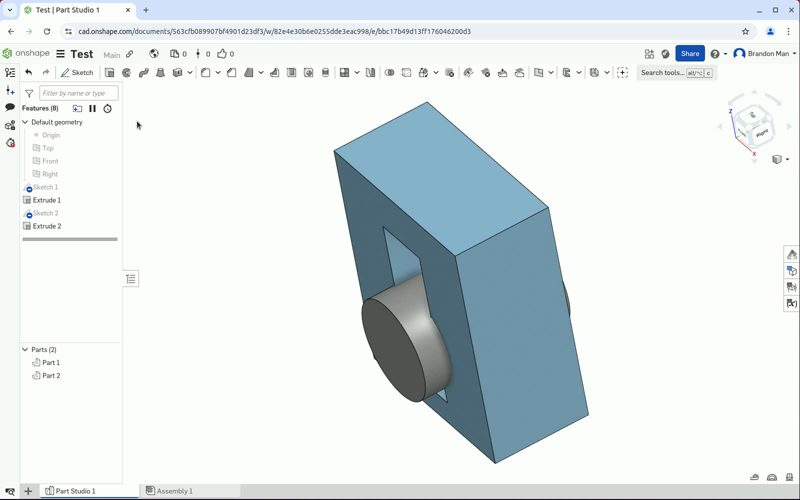
key(right, 2)
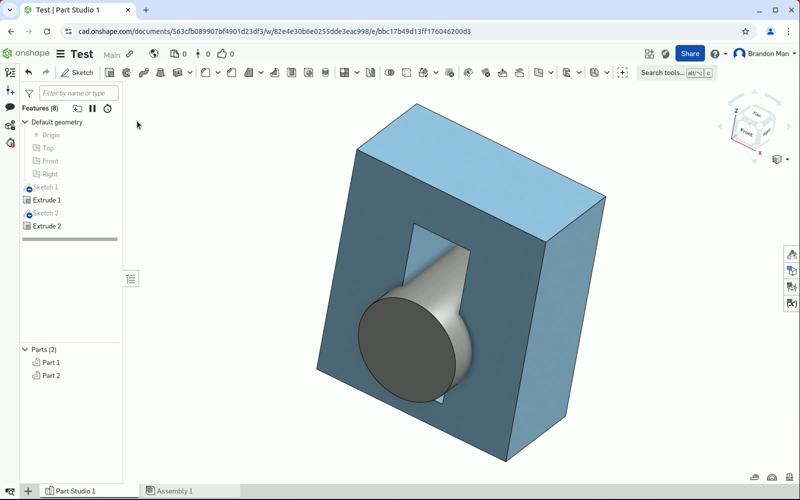
mouse_move(73, 189)
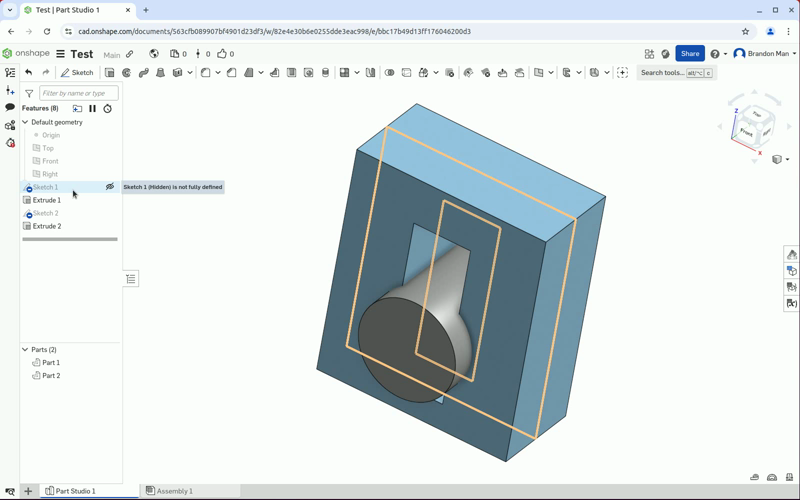
click(73, 189)